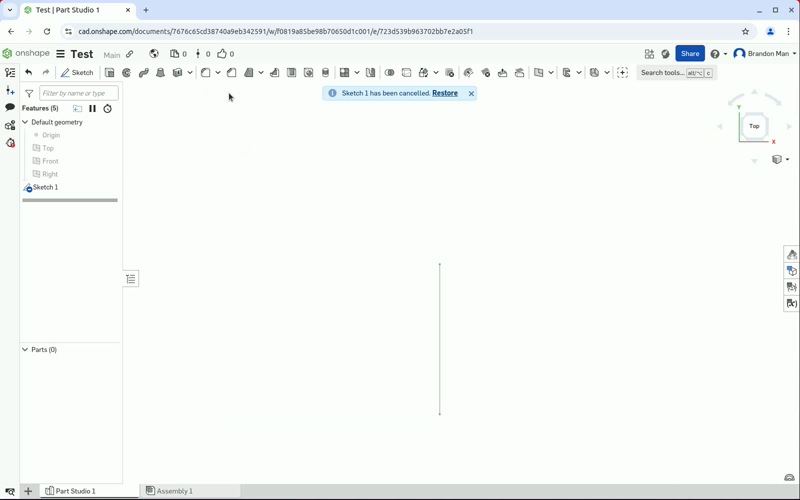
key(shift+h)
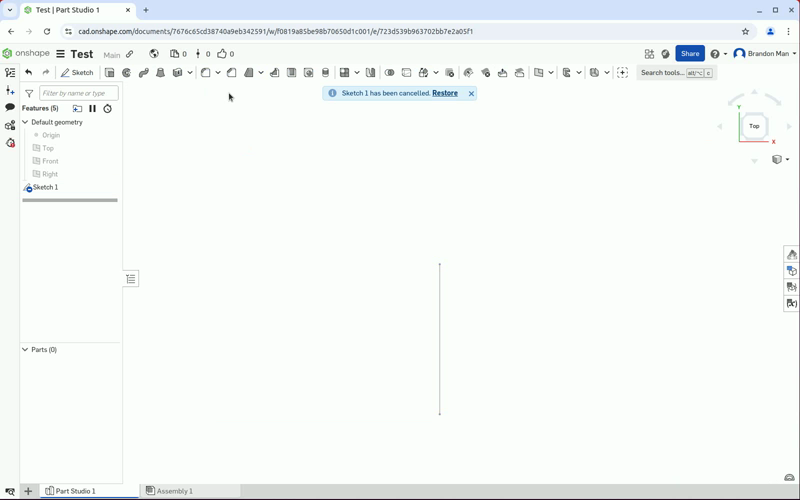
key(shift+s)
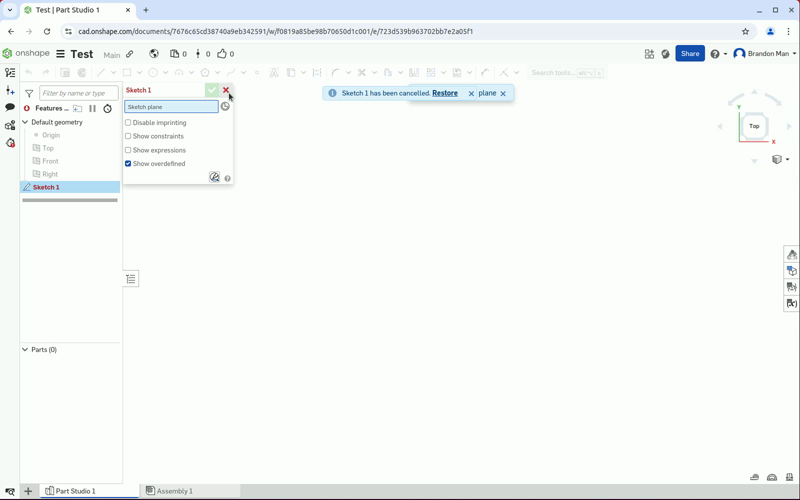
mouse_move(73, 150)
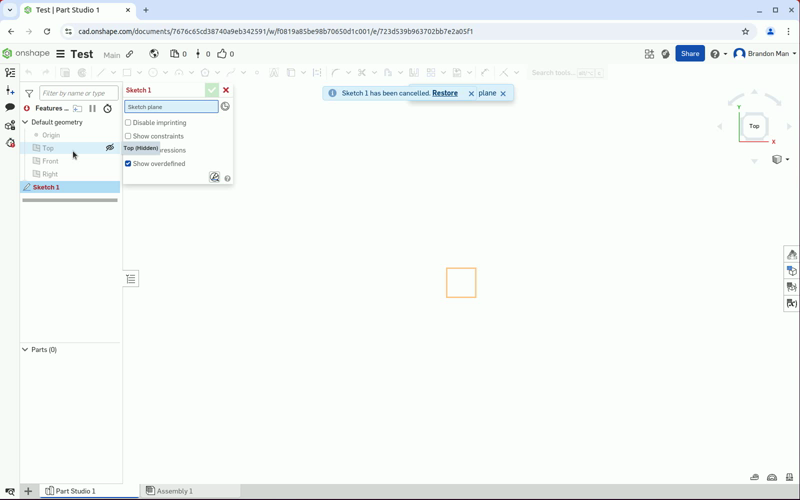
click(73, 150)
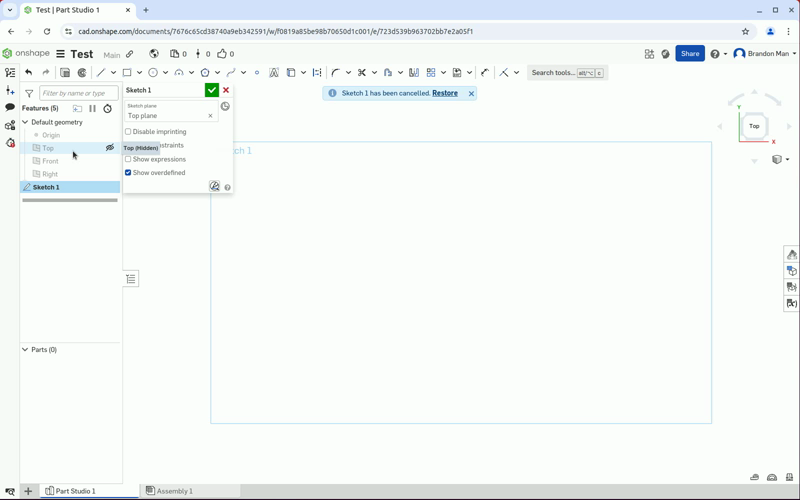
mouse_move(73, 352)
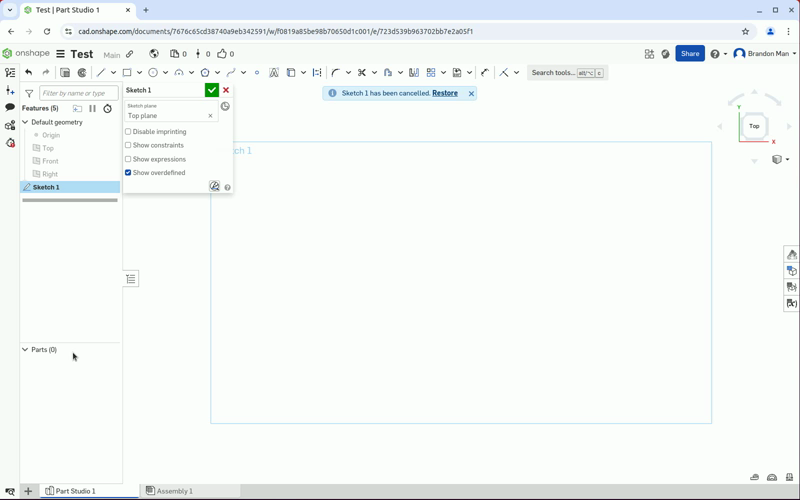
key(y)
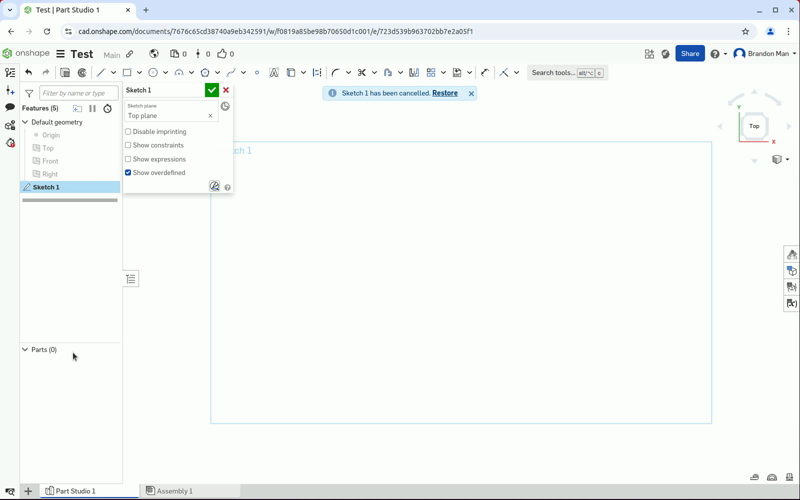
key(c)
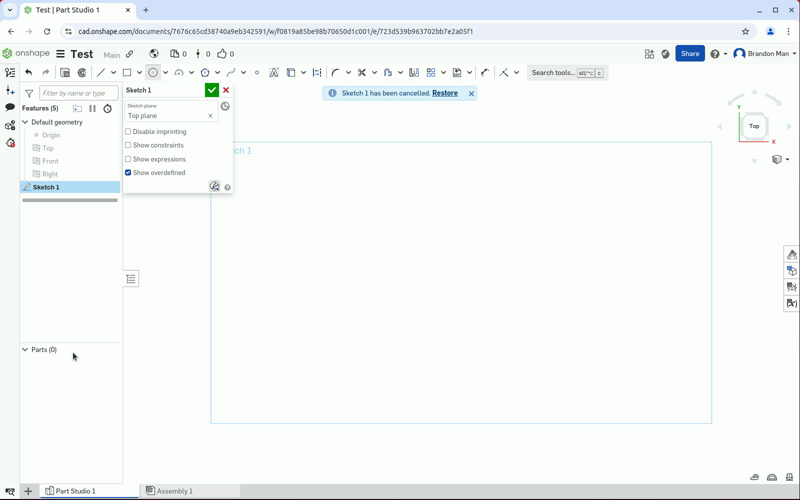
key_down(shift)
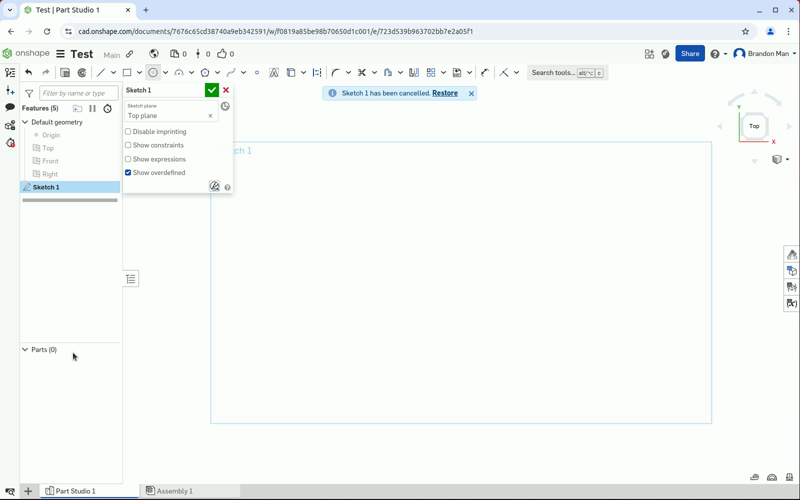
mouse_move(461, 282)
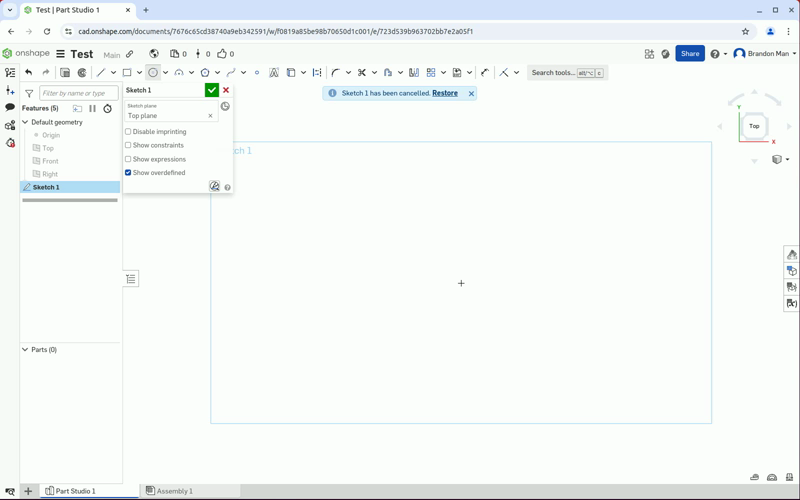
click(461, 282)
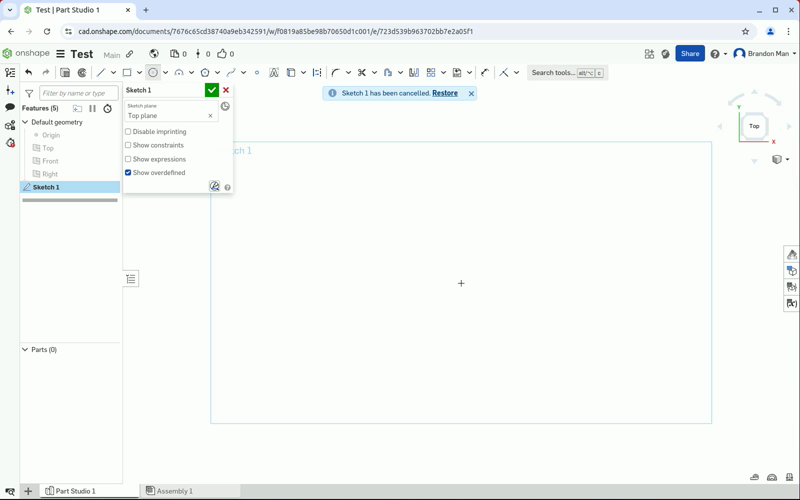
key_up(shift)
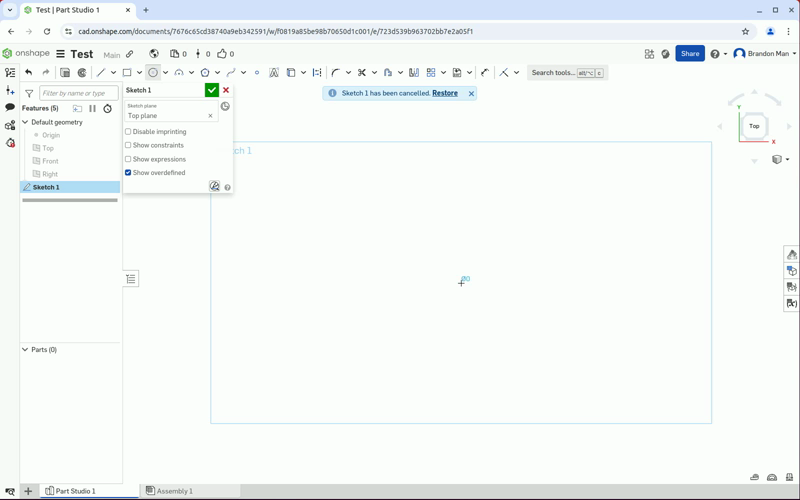
mouse_move(480, 282)
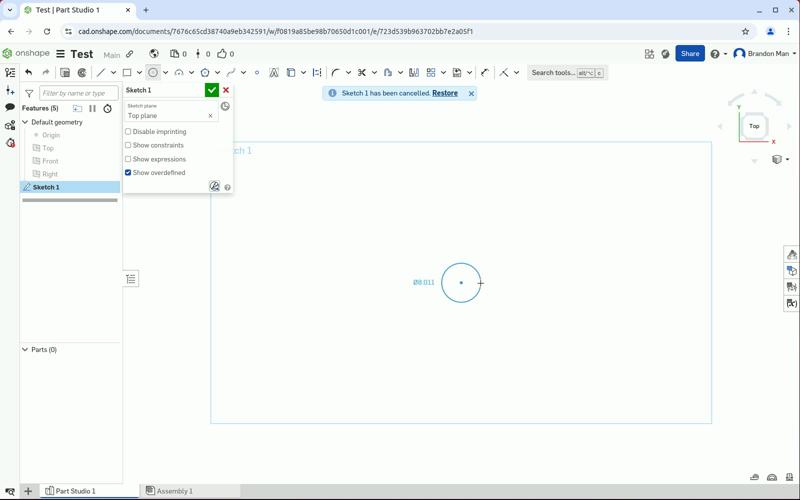
click(480, 282)
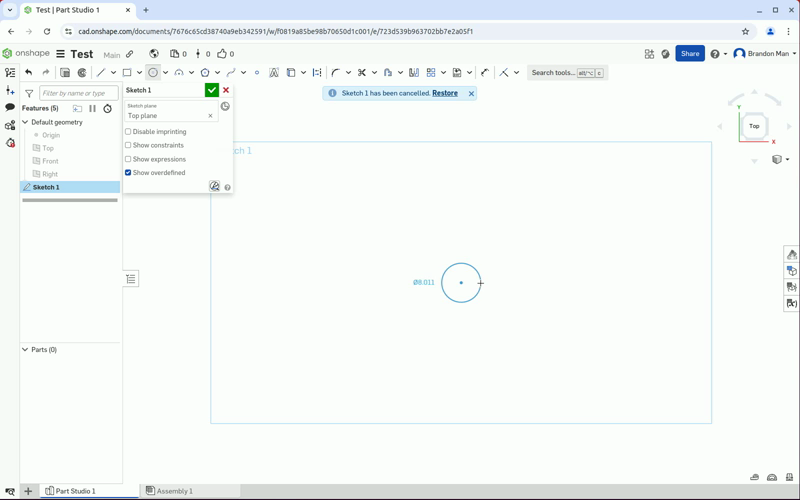
key(esc)
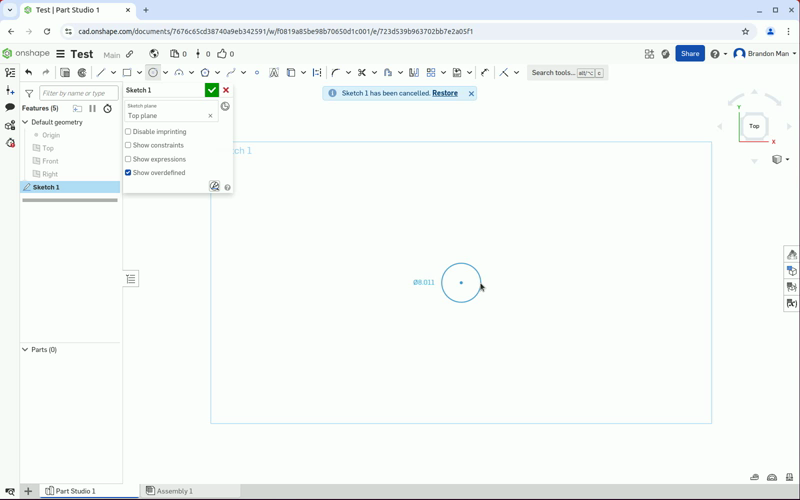
mouse_move(464, 289)
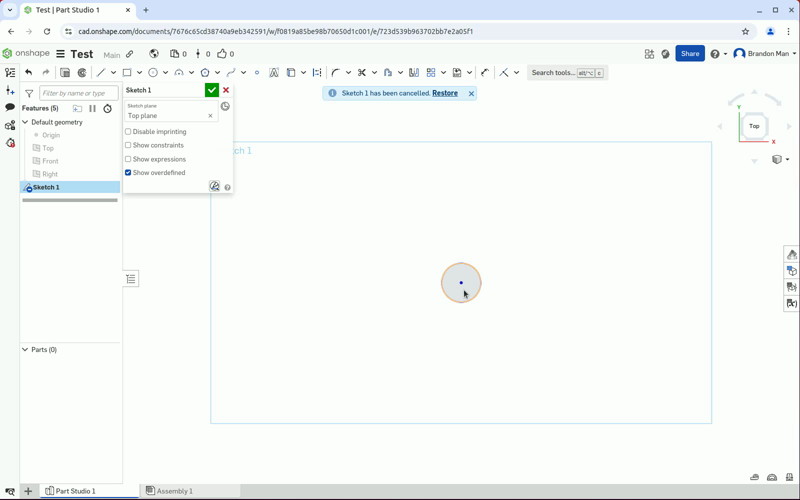
scroll(6)
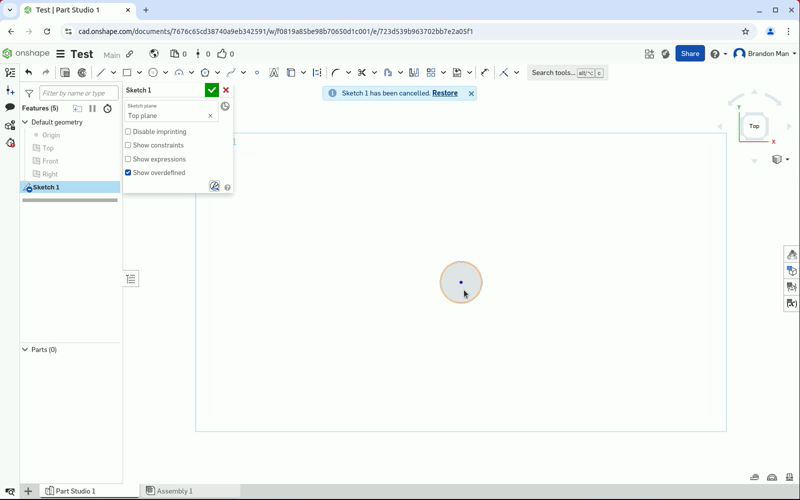
scroll(6)
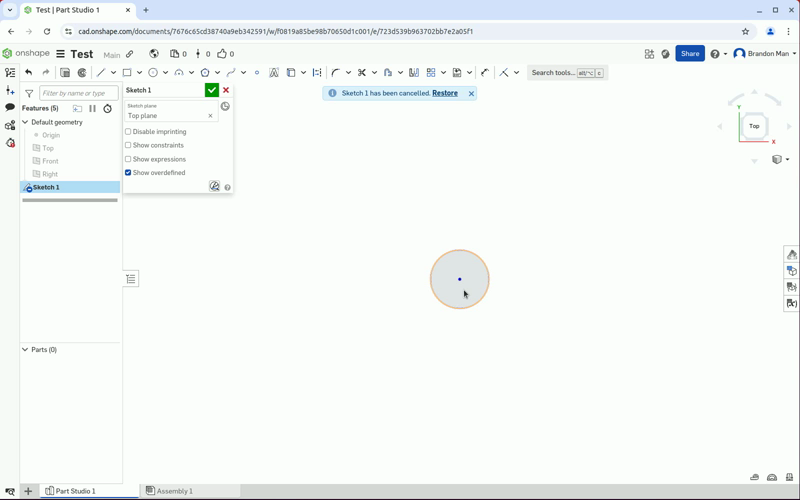
scroll(6)
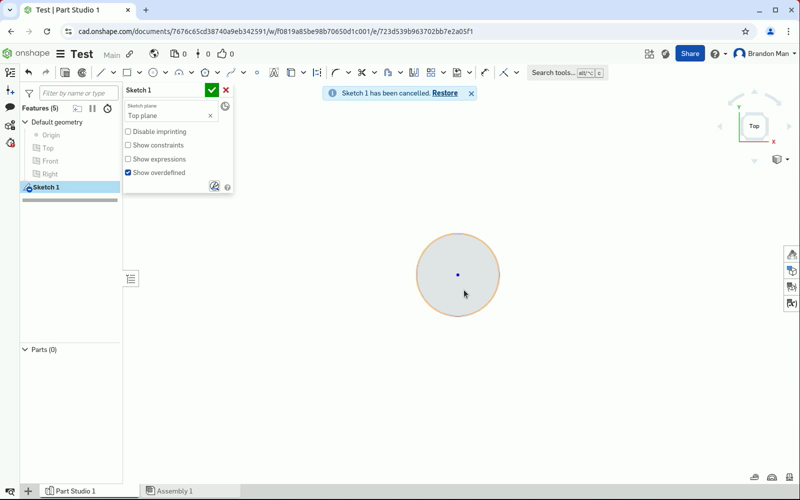
scroll(6)
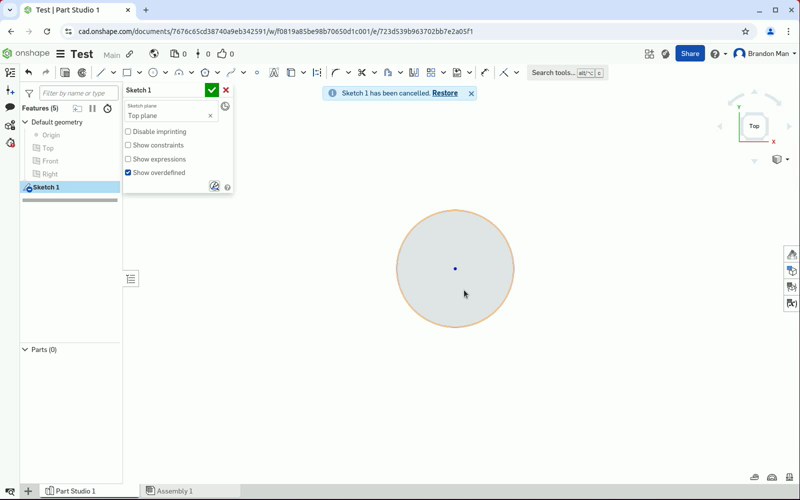
scroll(6)
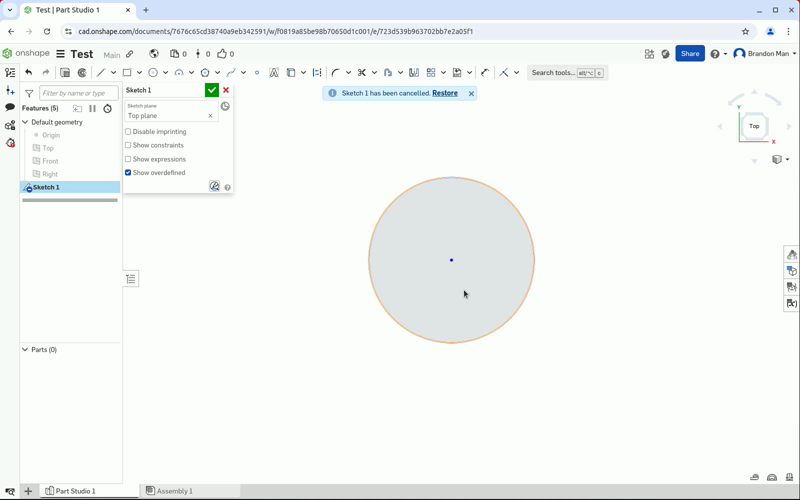
scroll(6)
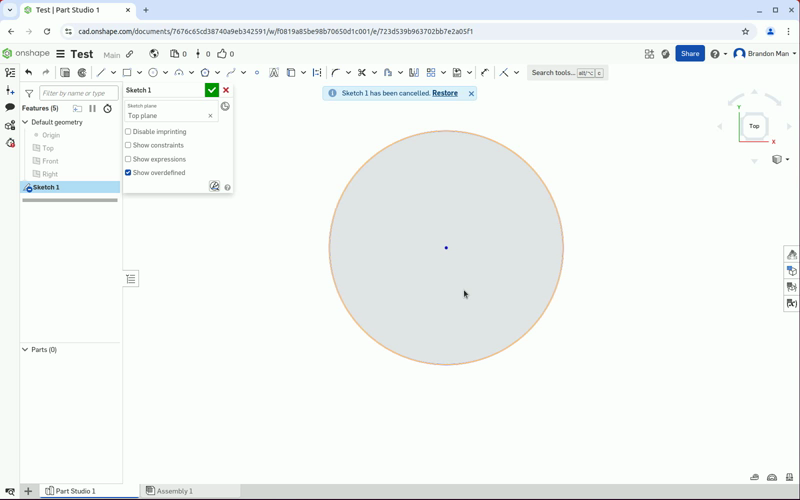
scroll(6)
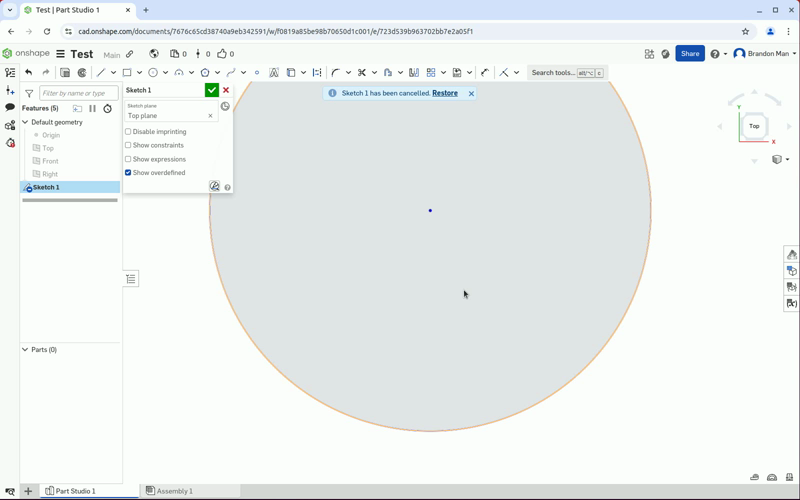
click(464, 289)
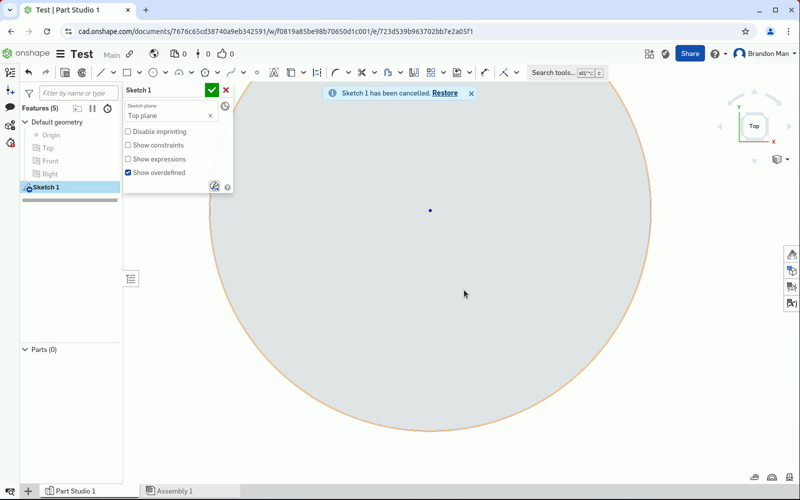
scroll(-6)
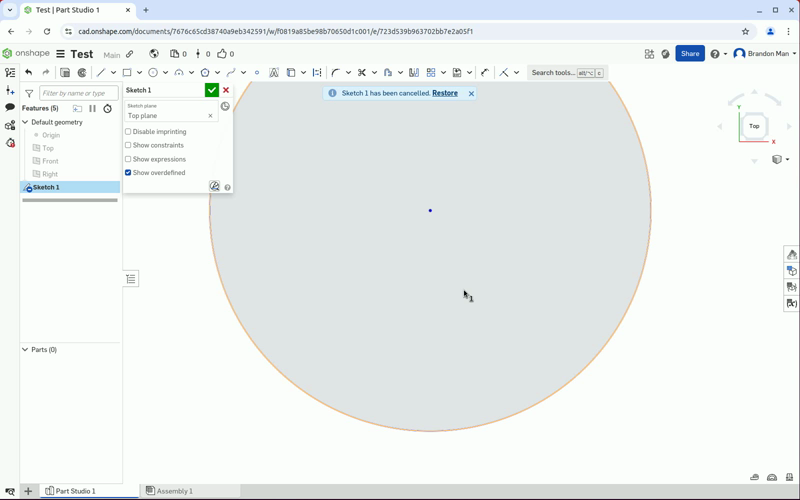
scroll(-6)
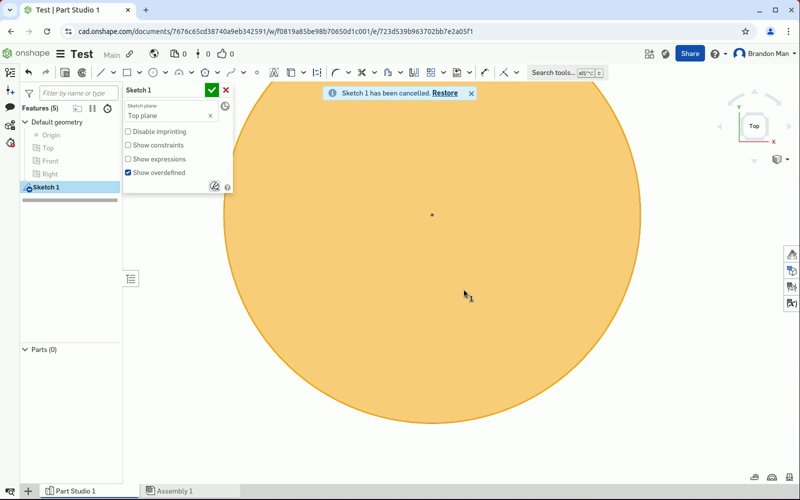
scroll(-6)
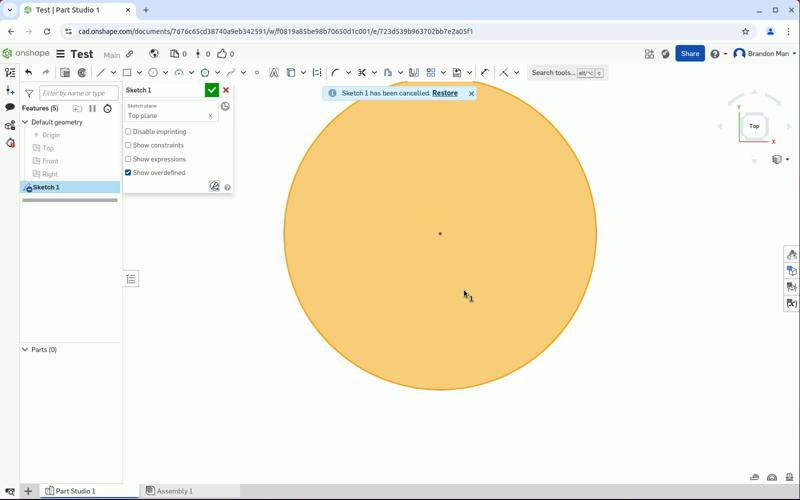
scroll(-6)
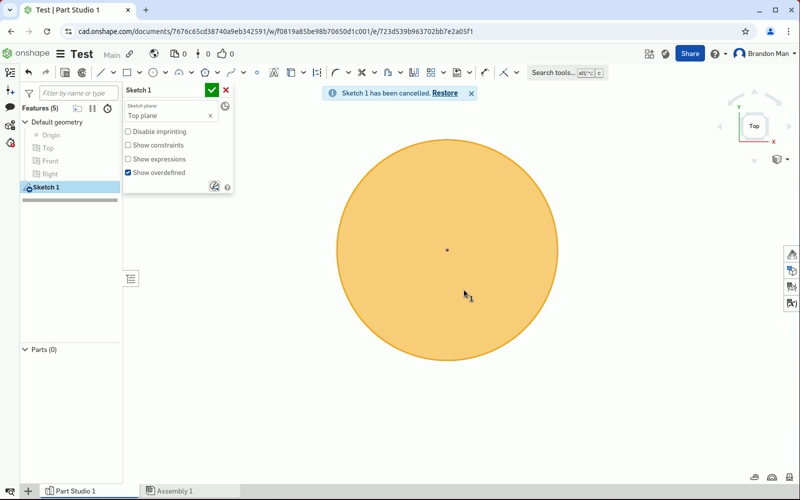
scroll(-6)
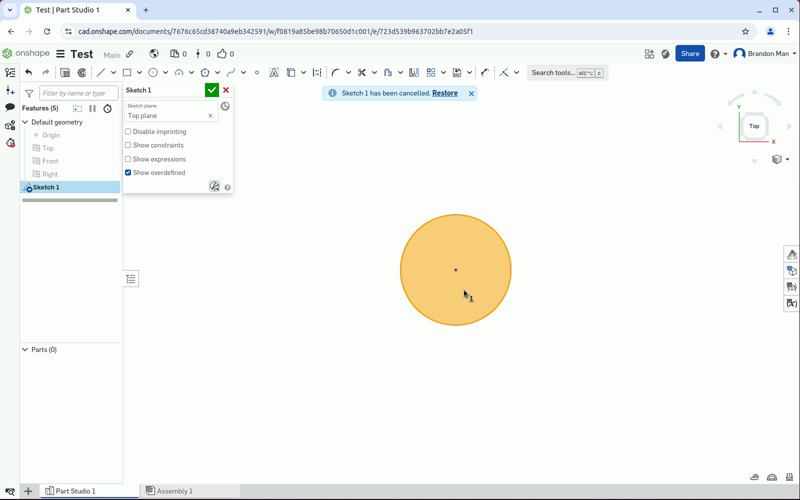
scroll(-6)
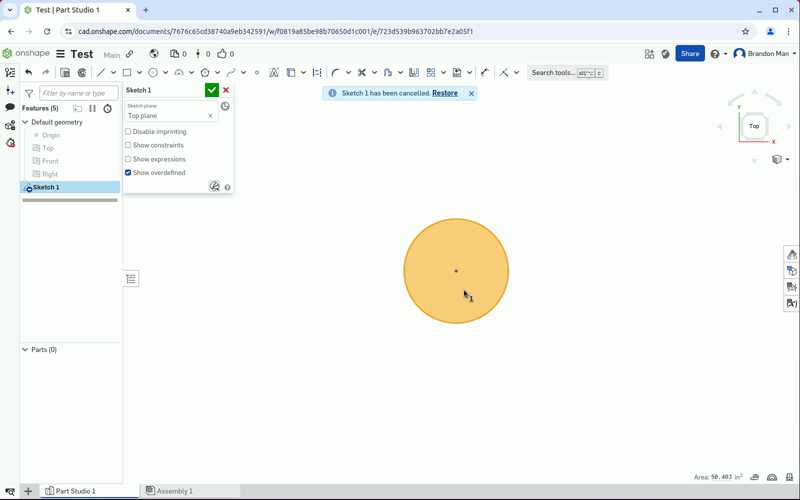
scroll(-6)
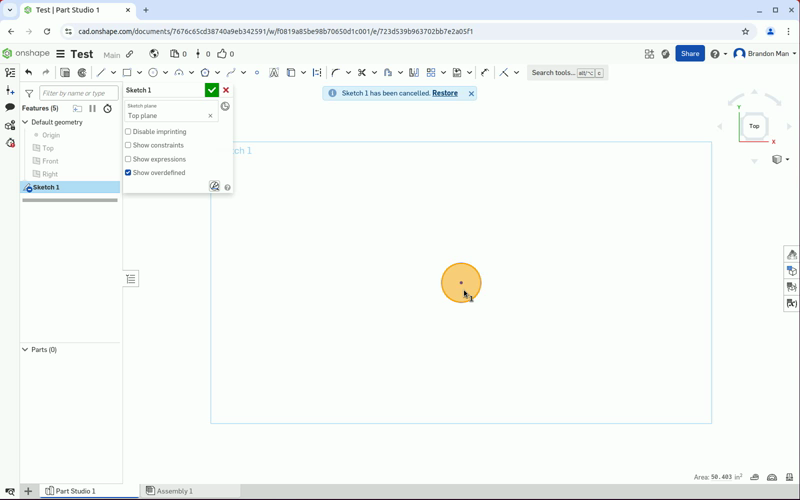
mouse_move(73, 352)
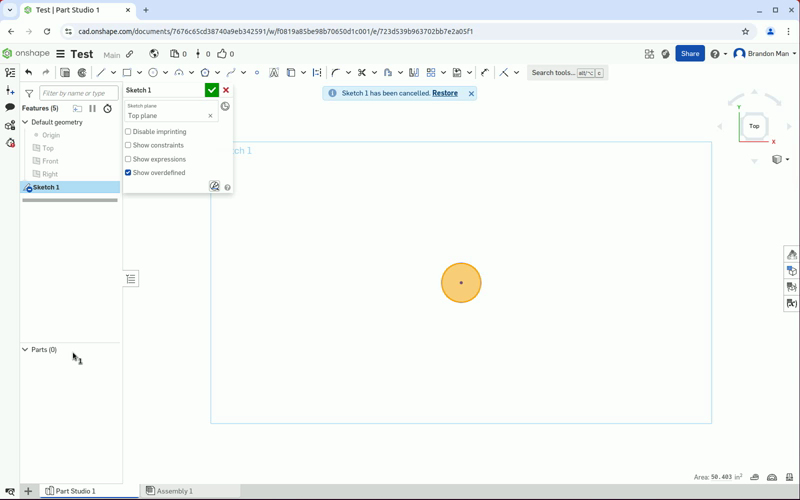
key(shift+y)
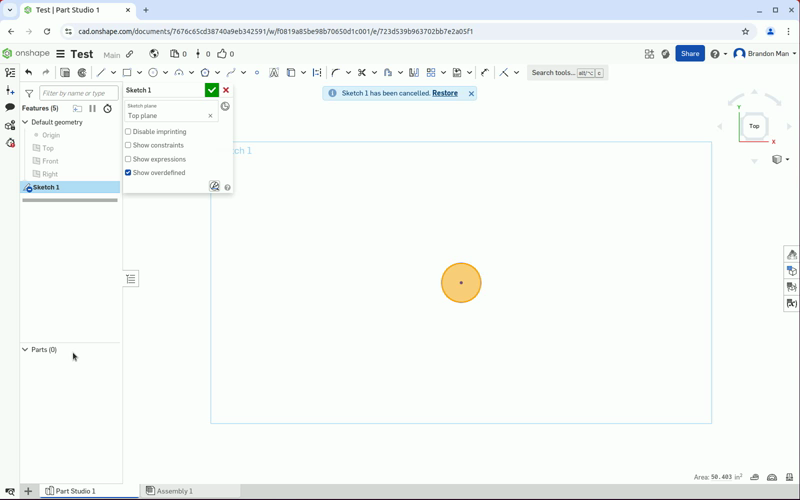
key(shift+e)
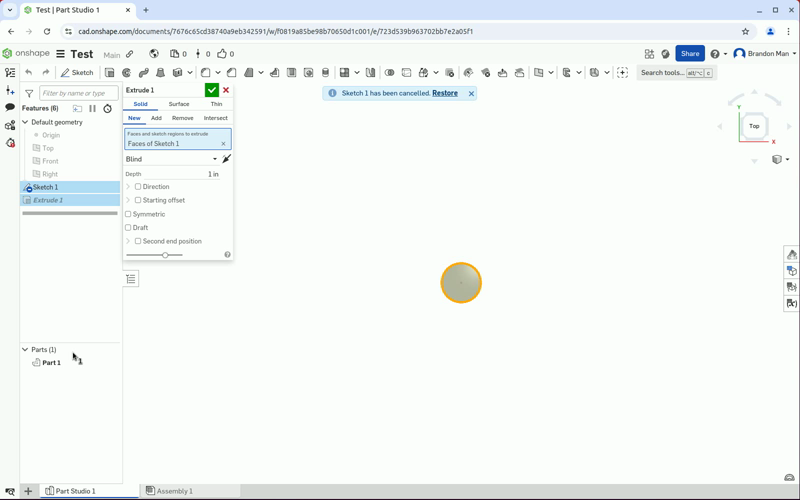
mouse_move(143, 106)
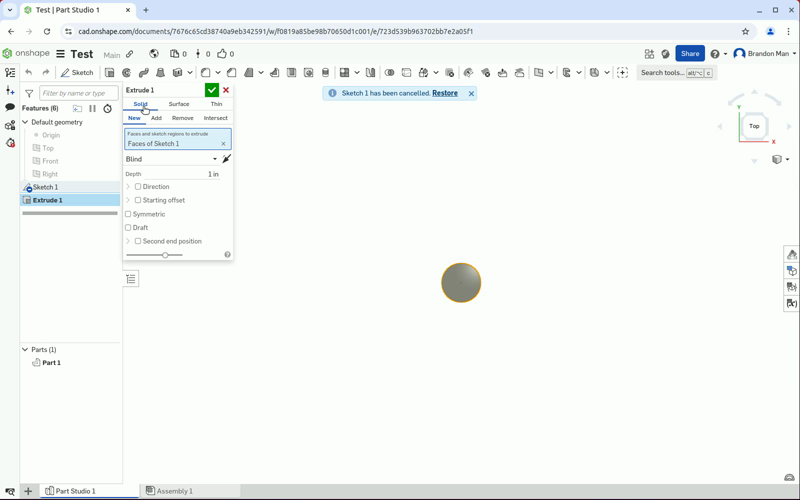
click(143, 106)
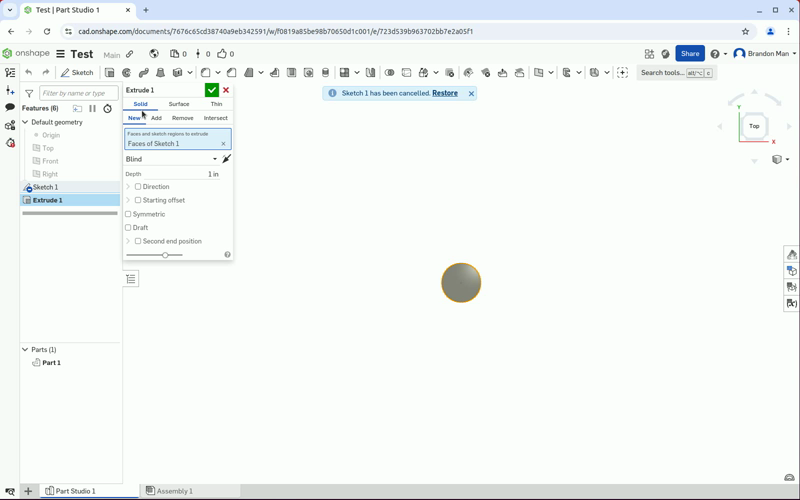
mouse_move(137, 120)
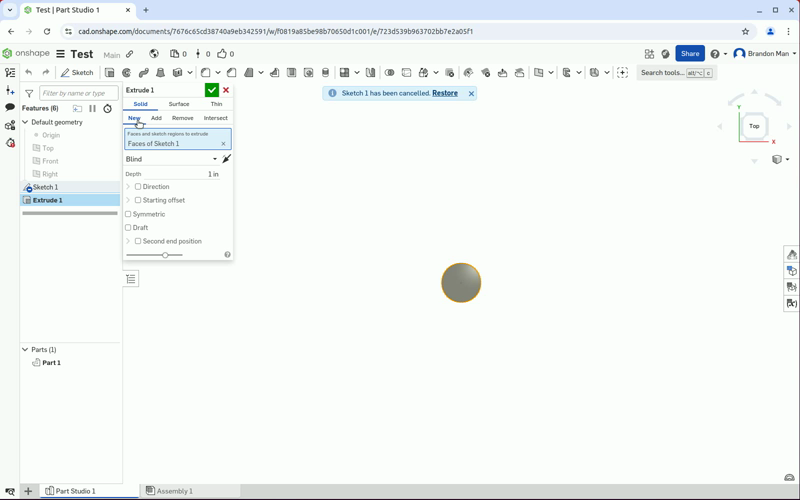
click(137, 120)
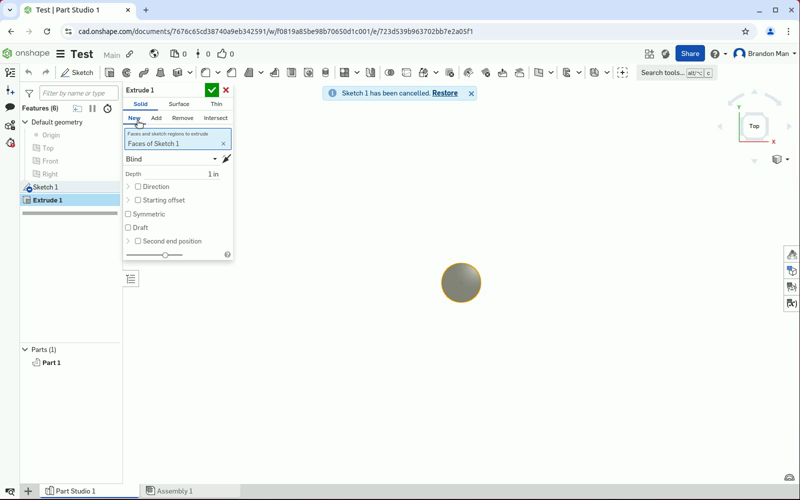
key(tab, 4)
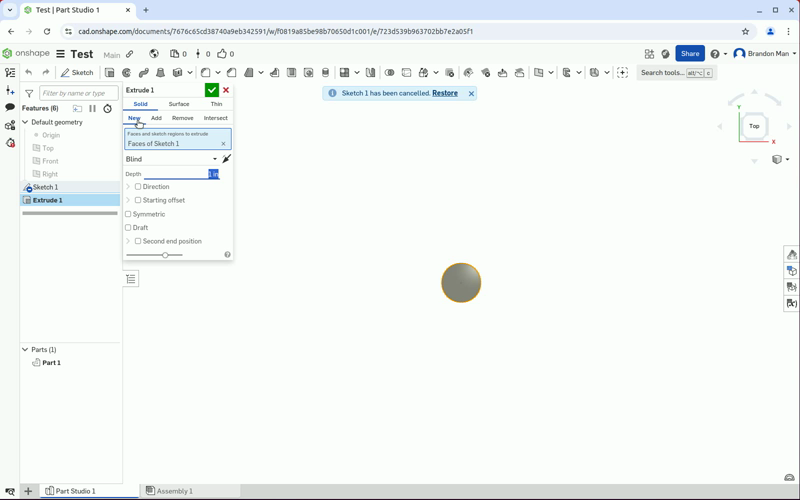
text(0.481)
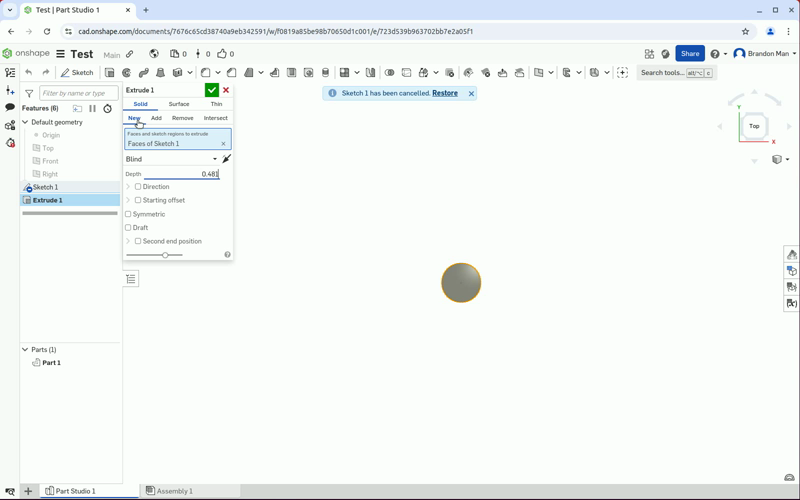
key(enter)
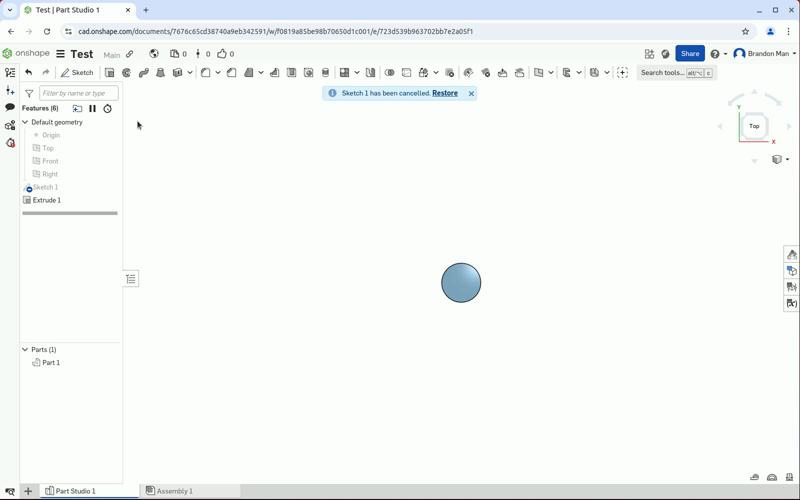
key(shift+h)
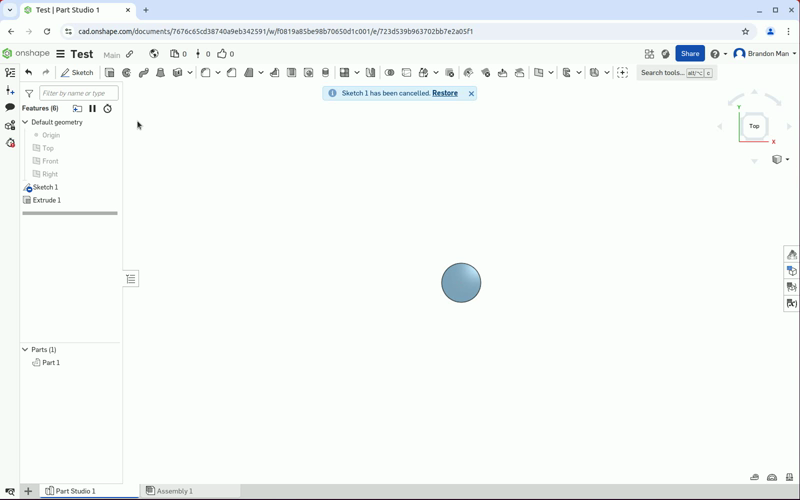
key(shift+h)
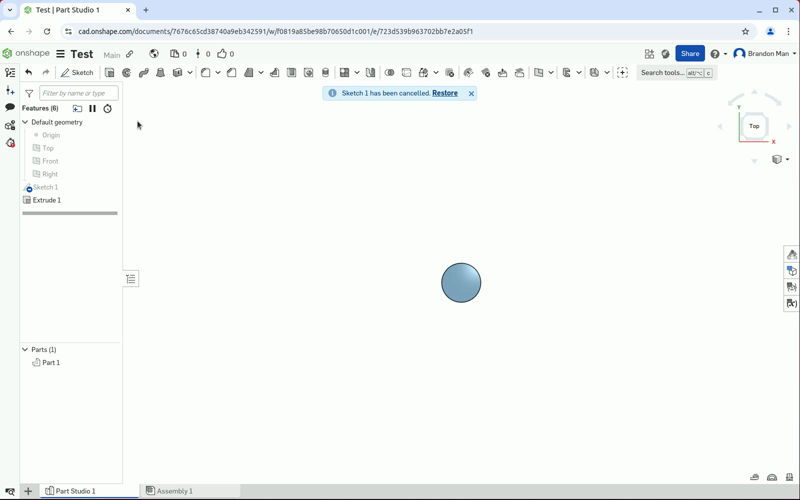
mouse_move(73, 189)
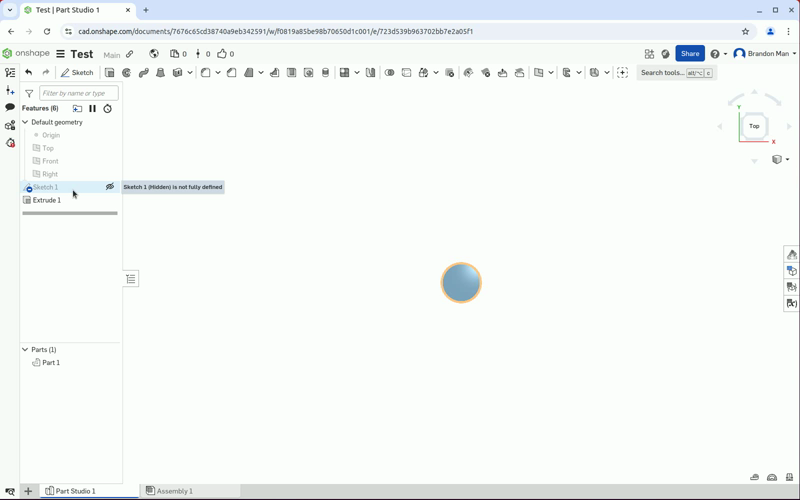
click(73, 189)
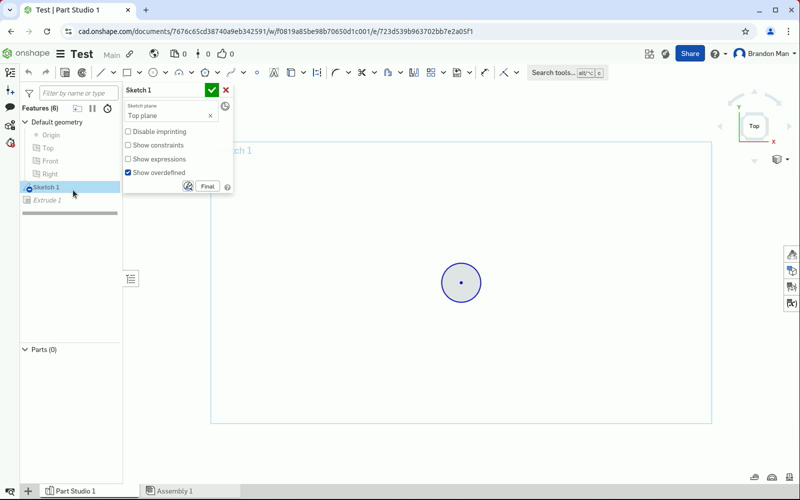
mouse_move(229, 92)
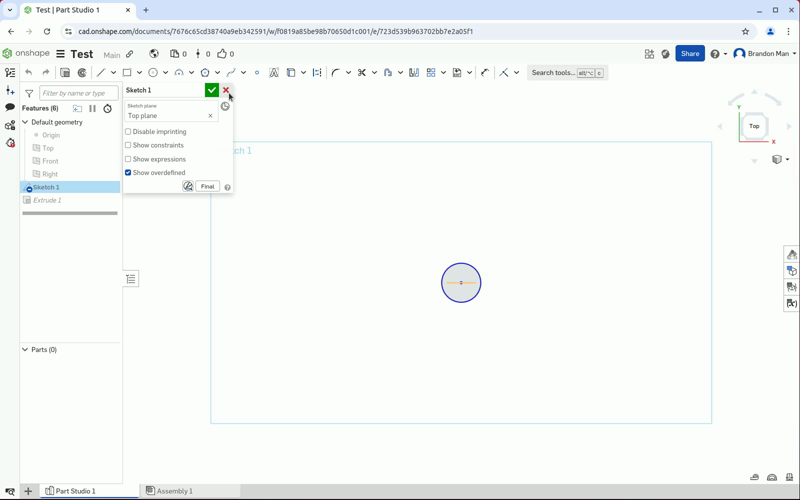
click(229, 92)
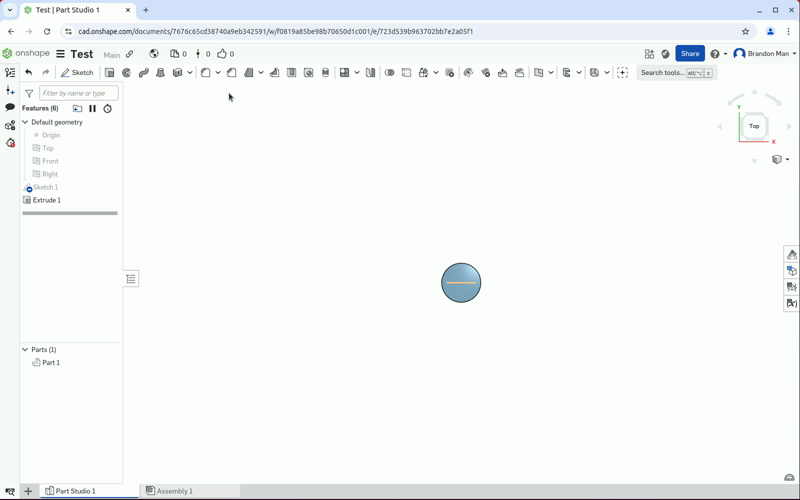
mouse_move(541, 75)
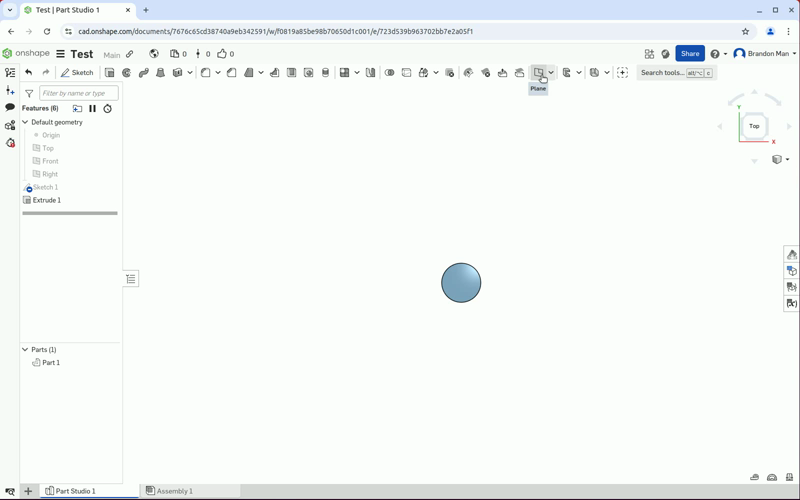
click(541, 75)
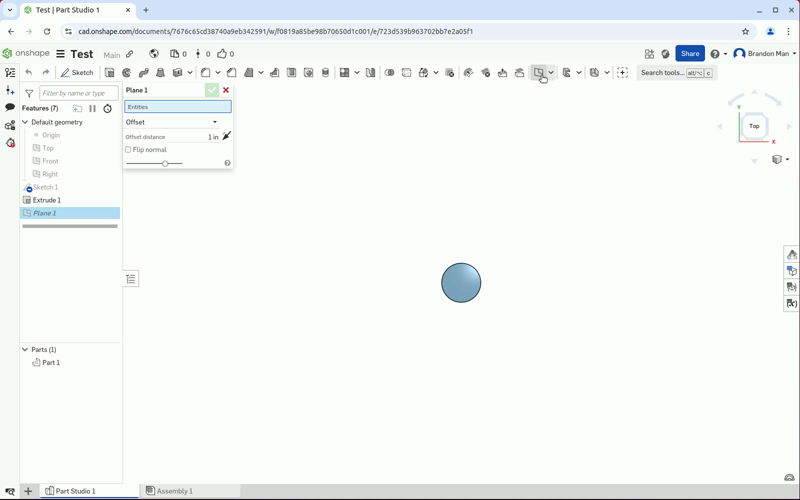
mouse_move(73, 150)
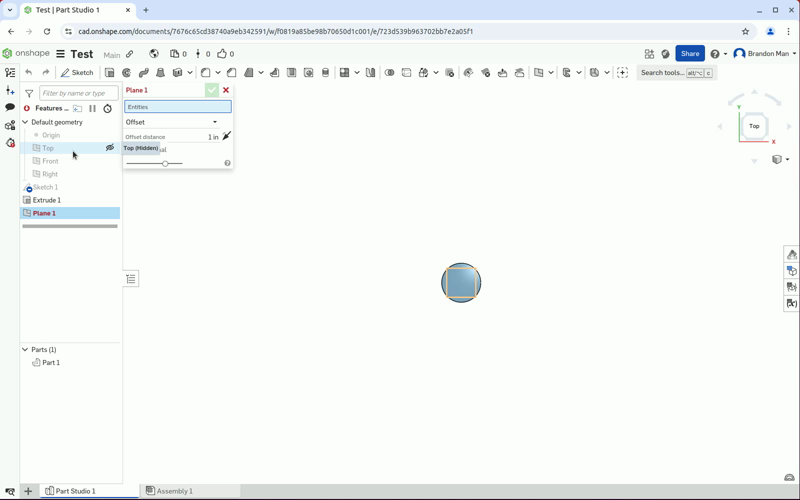
click(73, 150)
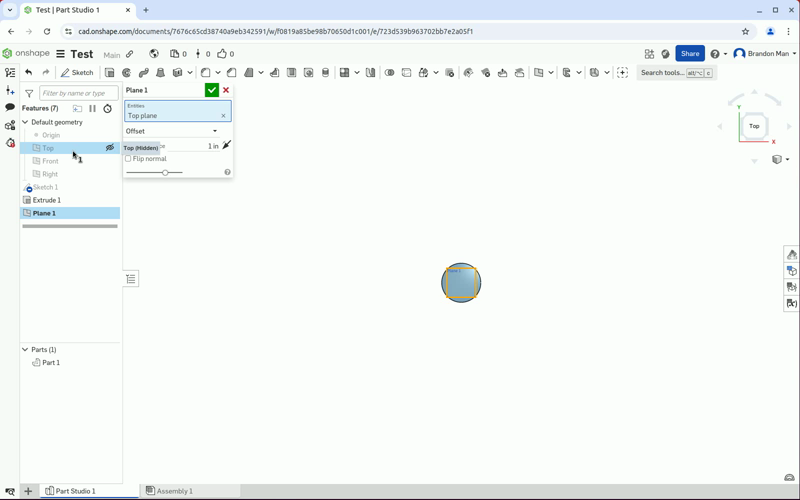
key(tab, 2)
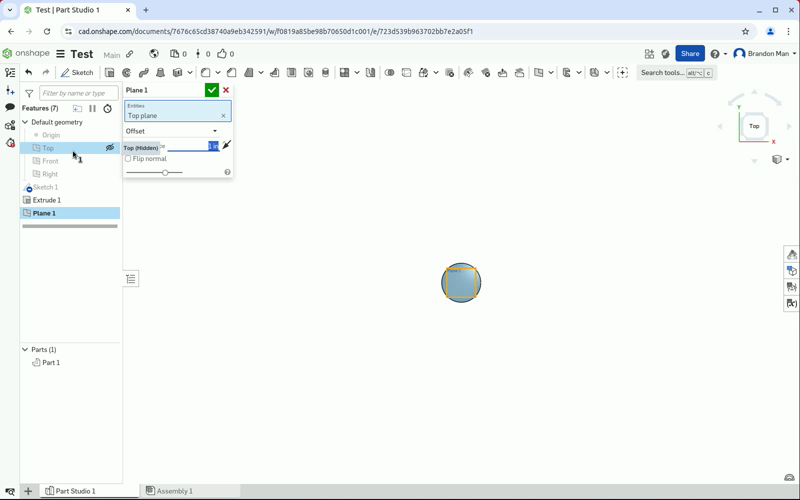
text(0.493)
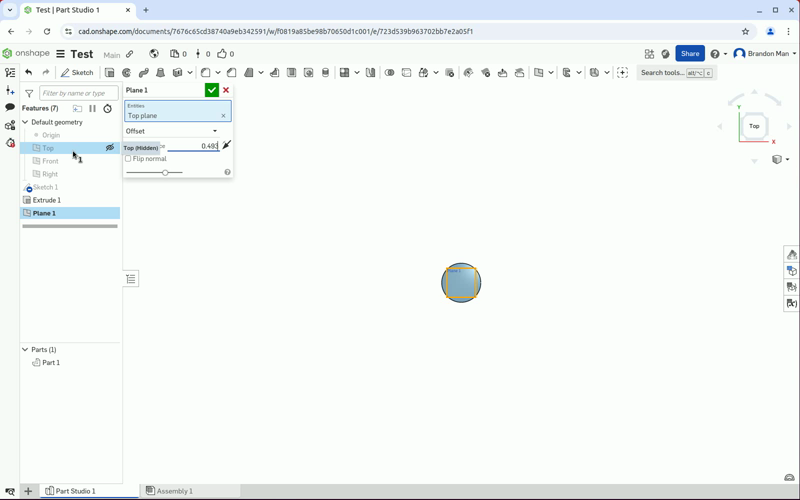
key(enter, 2)
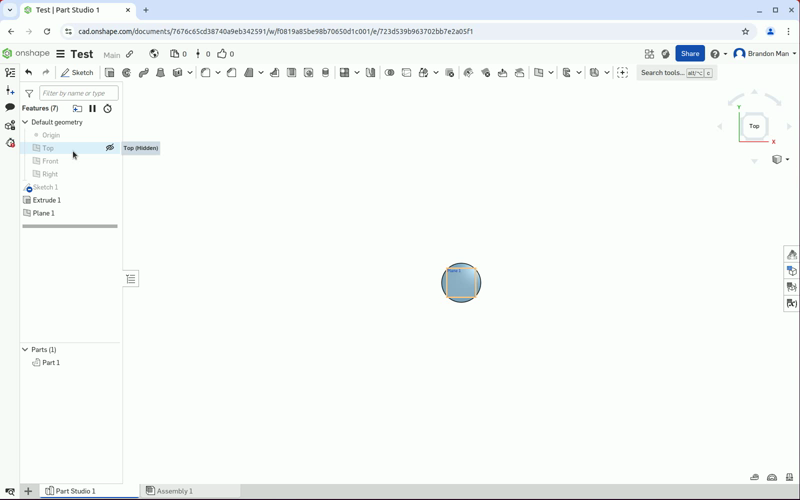
key(shift+s)
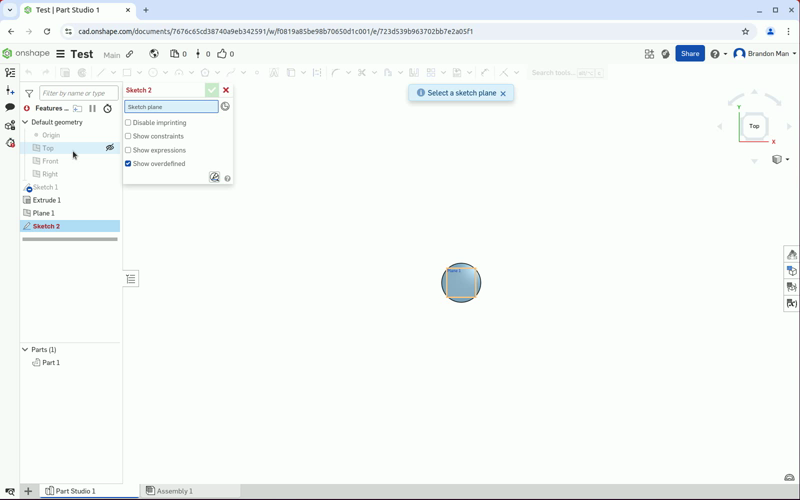
mouse_move(73, 215)
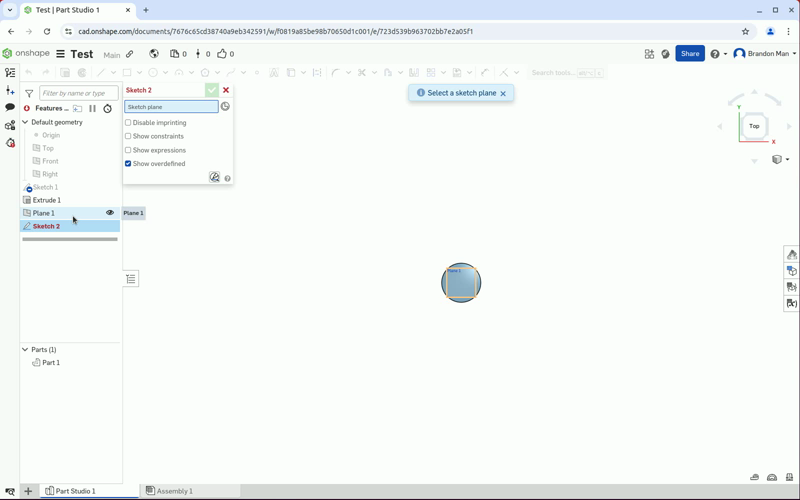
click(73, 215)
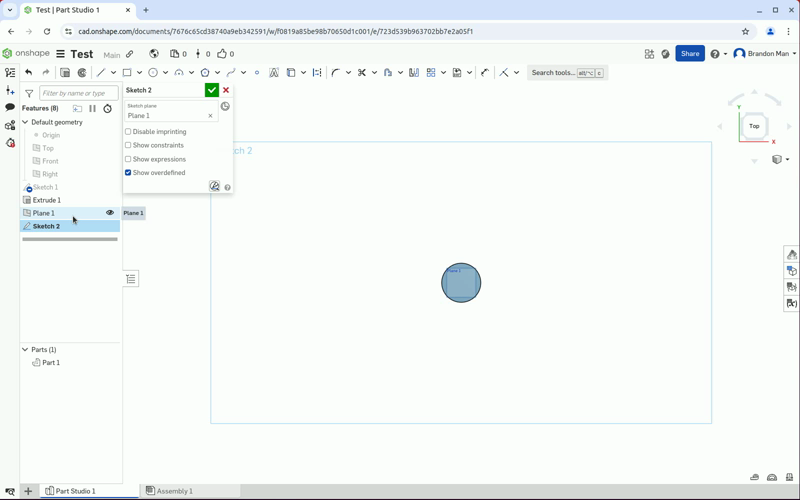
mouse_move(73, 352)
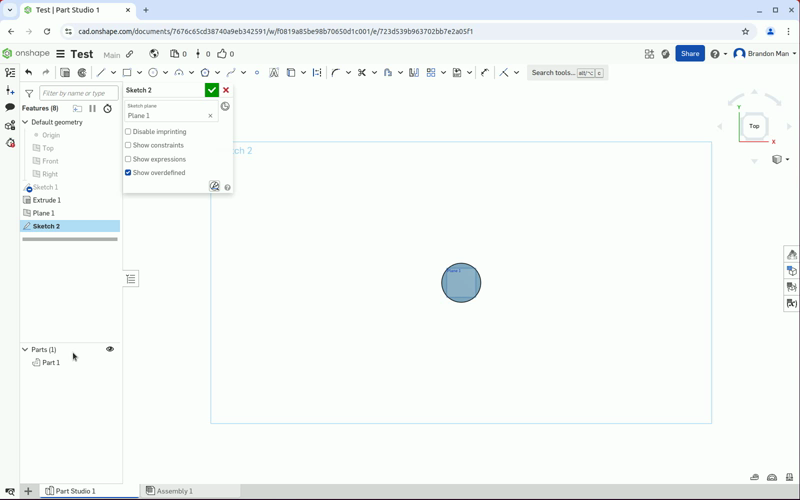
key(y)
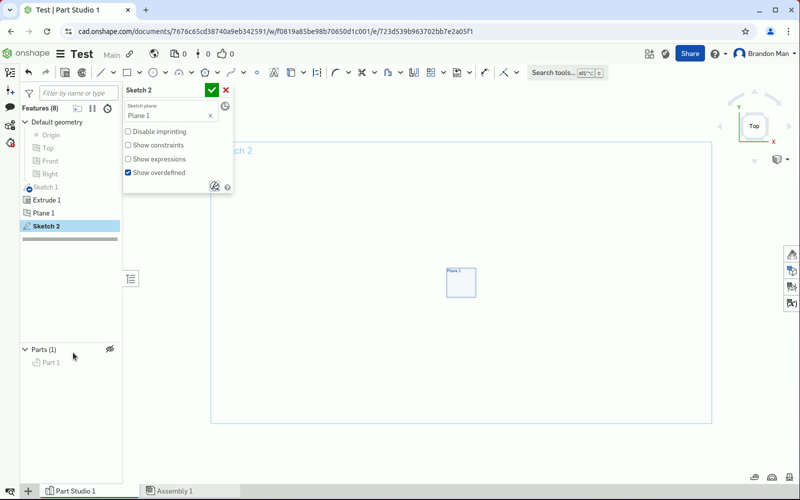
key(c)
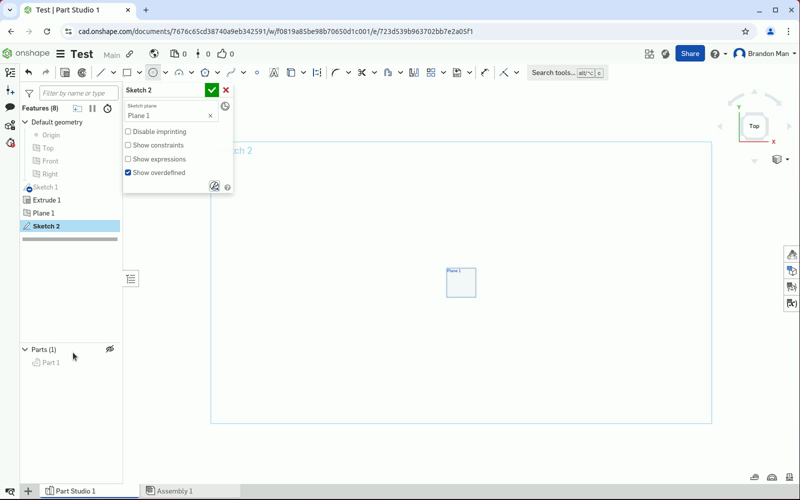
key_down(shift)
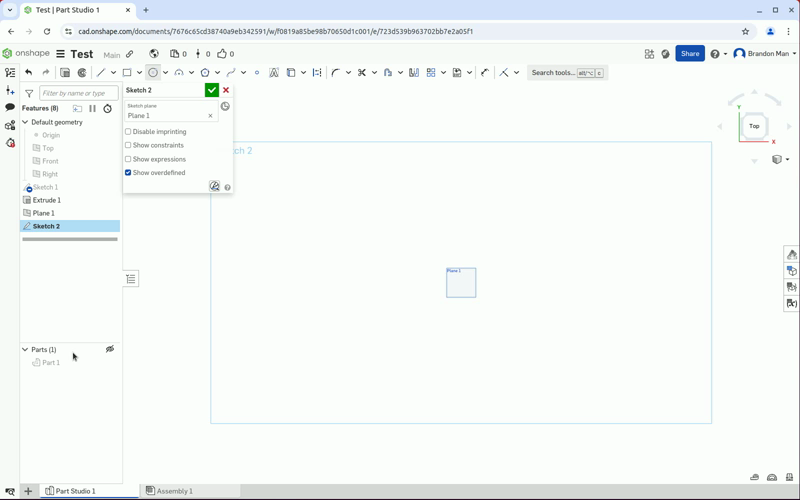
mouse_move(461, 282)
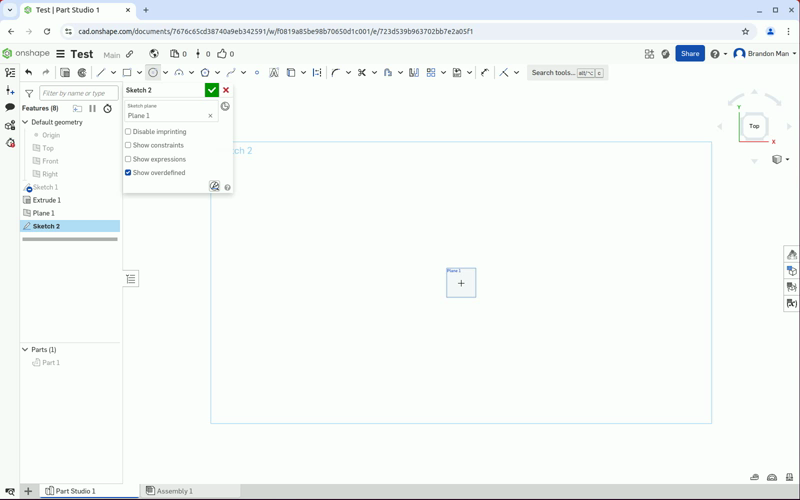
click(461, 282)
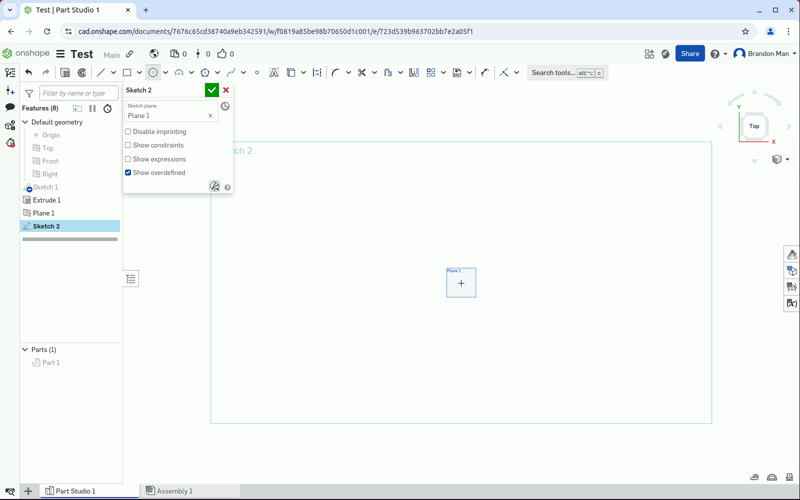
key_up(shift)
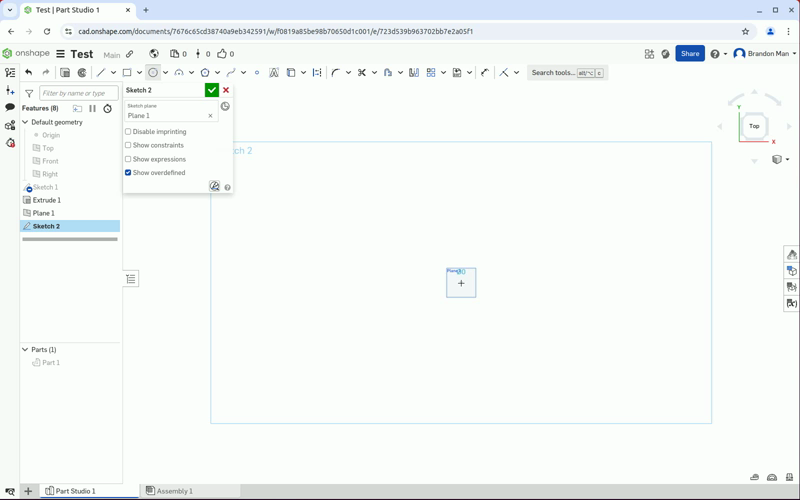
mouse_move(481, 282)
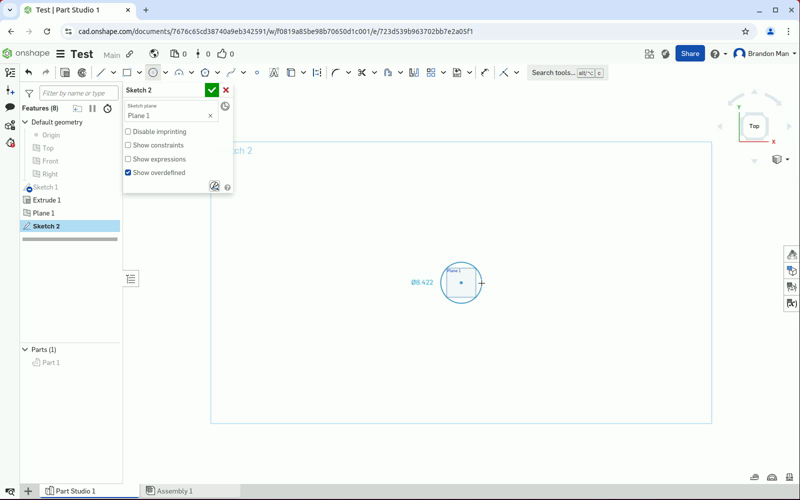
click(481, 282)
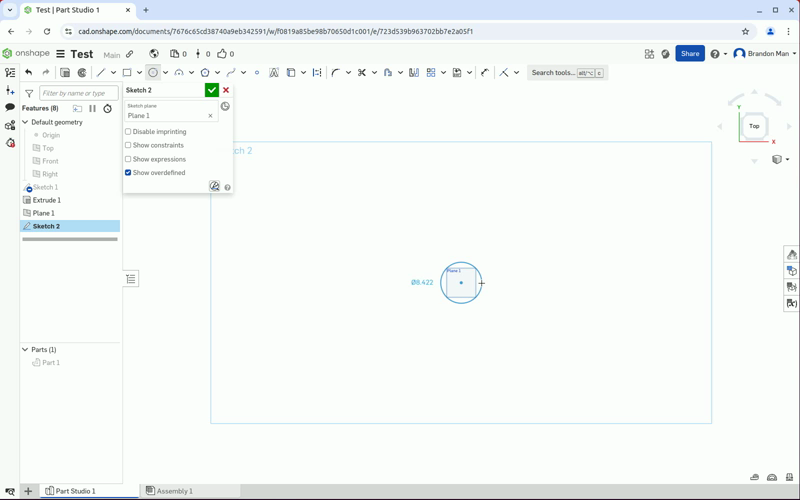
key(esc)
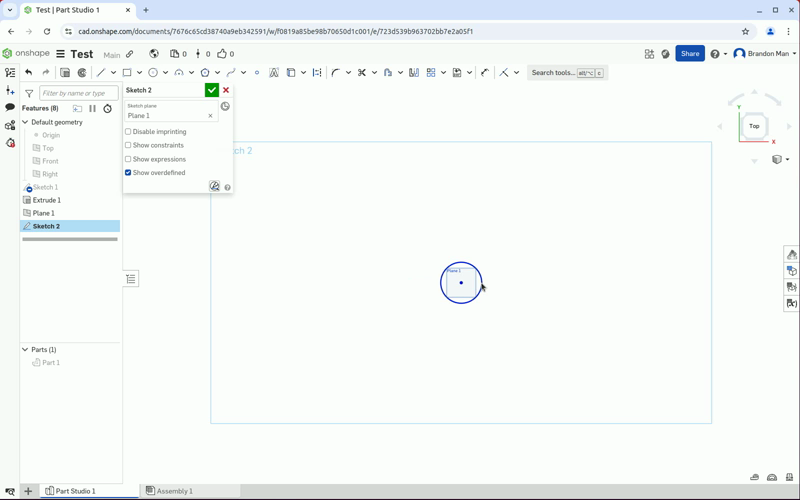
key(c)
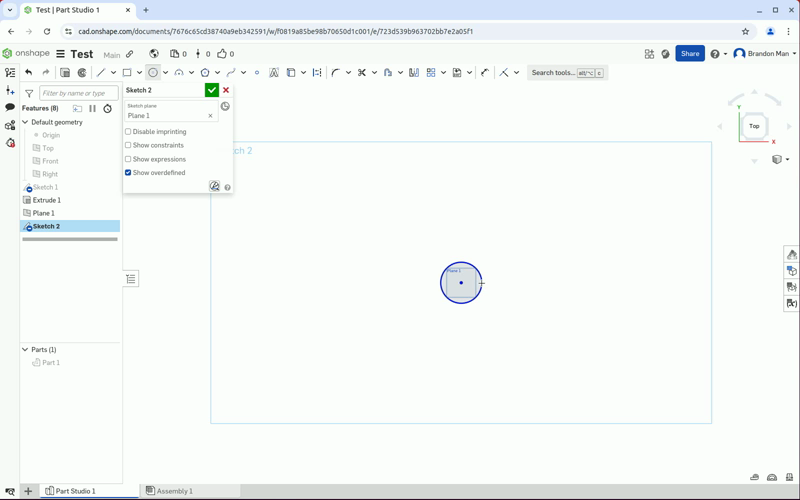
key_down(shift)
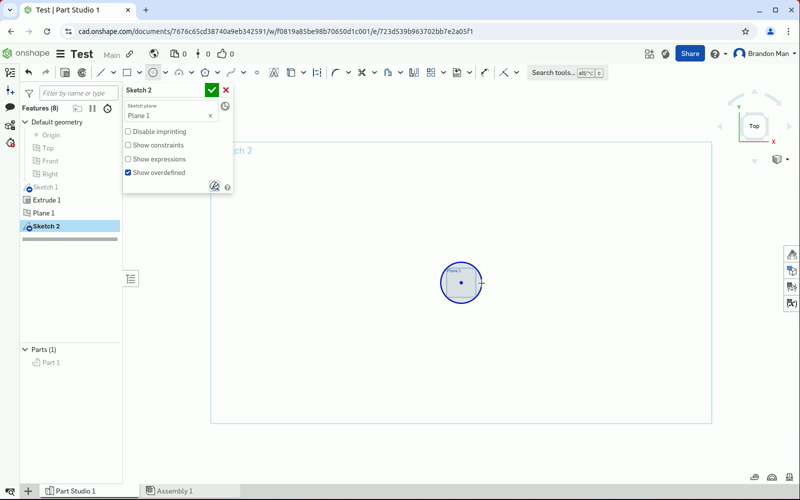
mouse_move(461, 282)
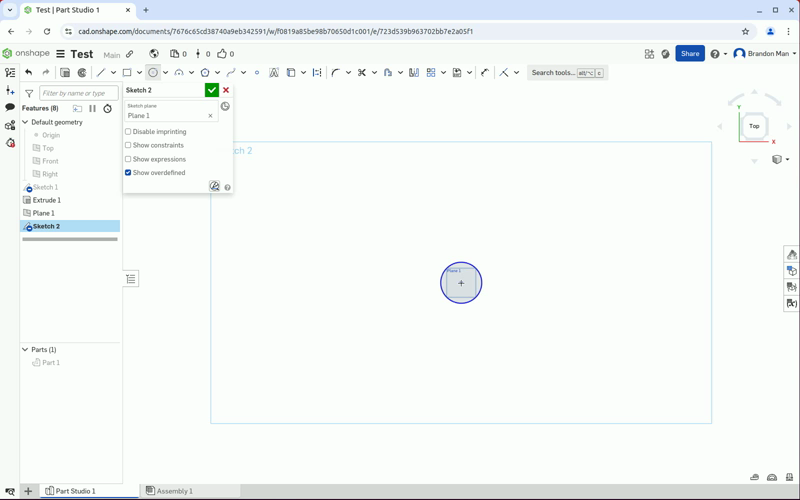
click(461, 282)
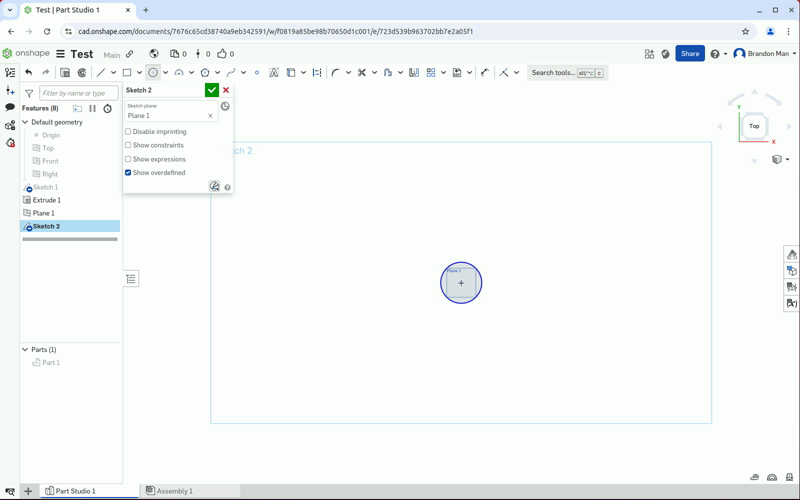
key_up(shift)
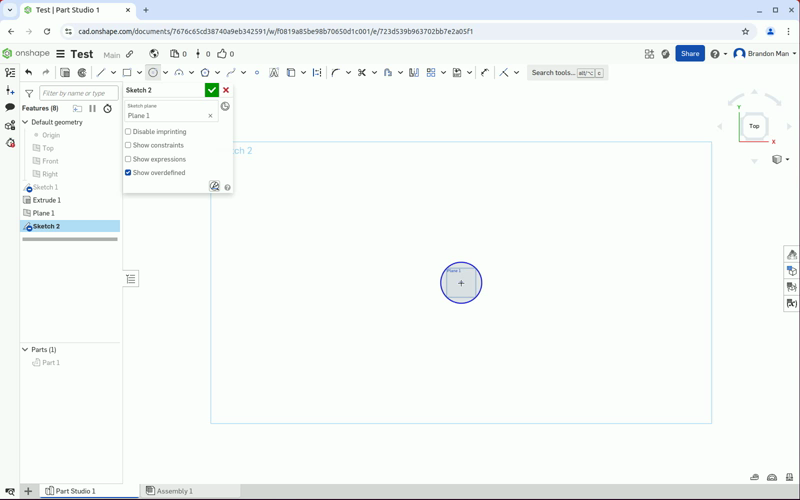
mouse_move(480, 282)
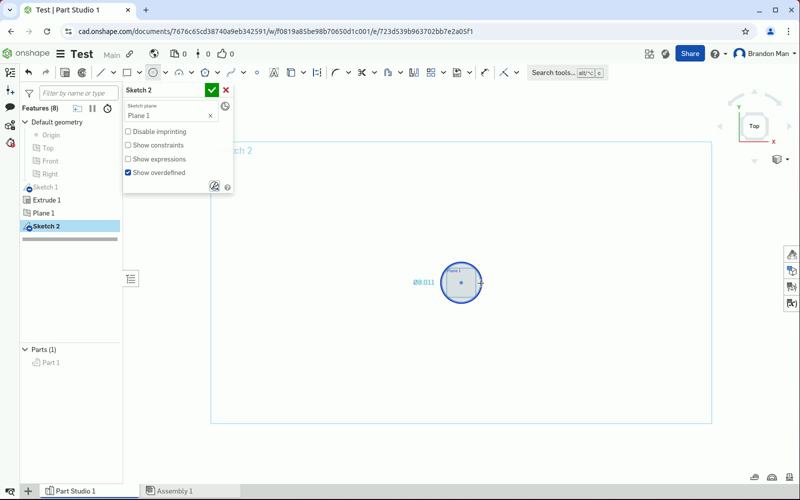
scroll(6)
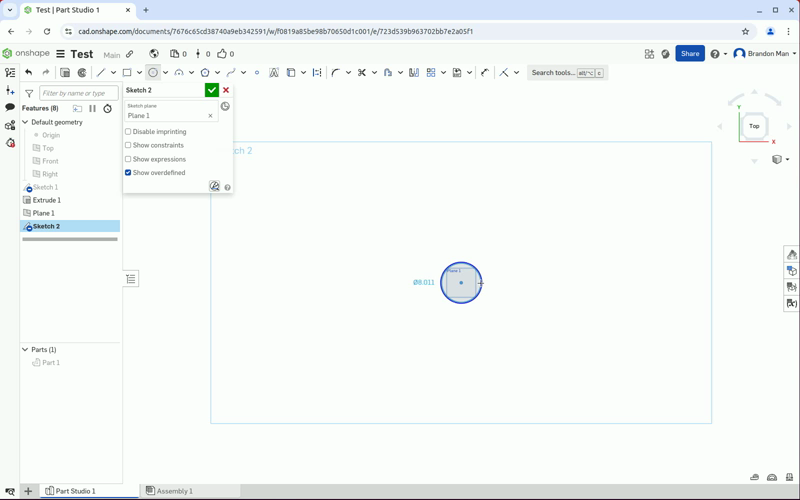
scroll(6)
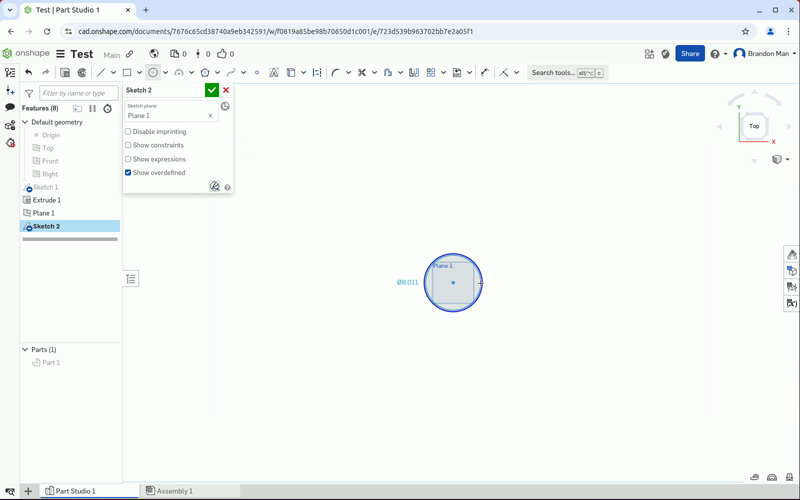
scroll(6)
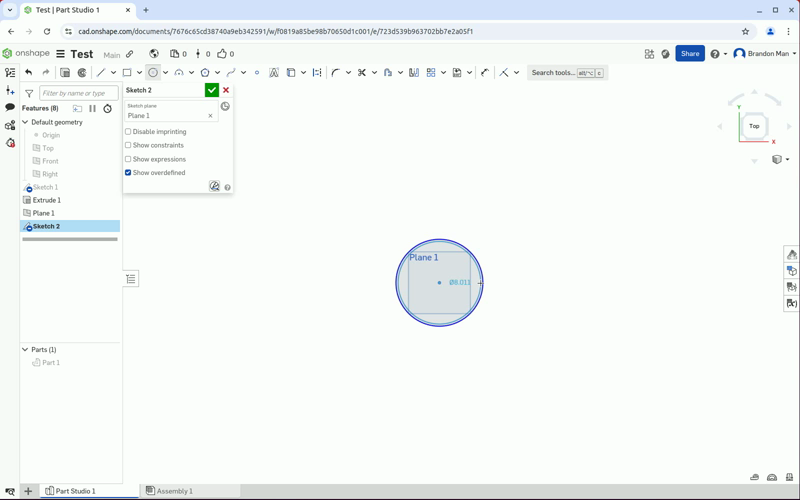
scroll(6)
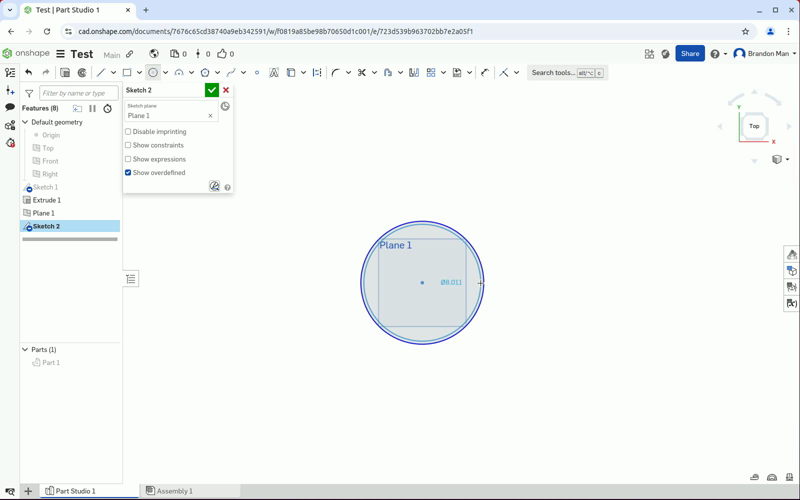
scroll(6)
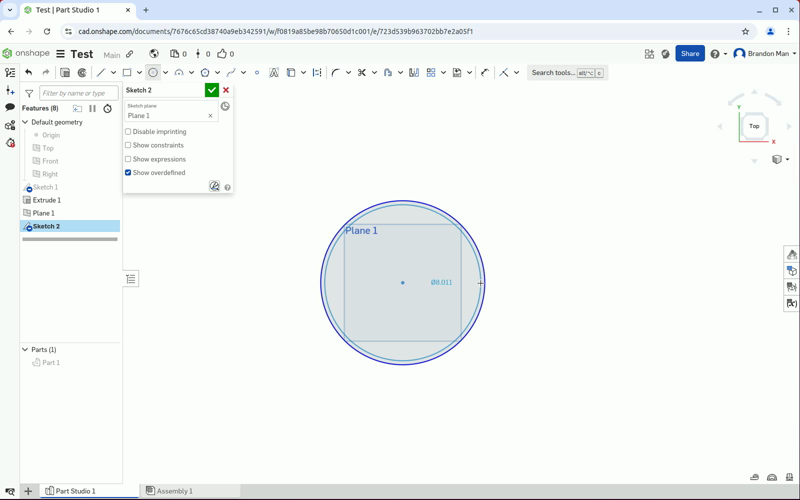
scroll(6)
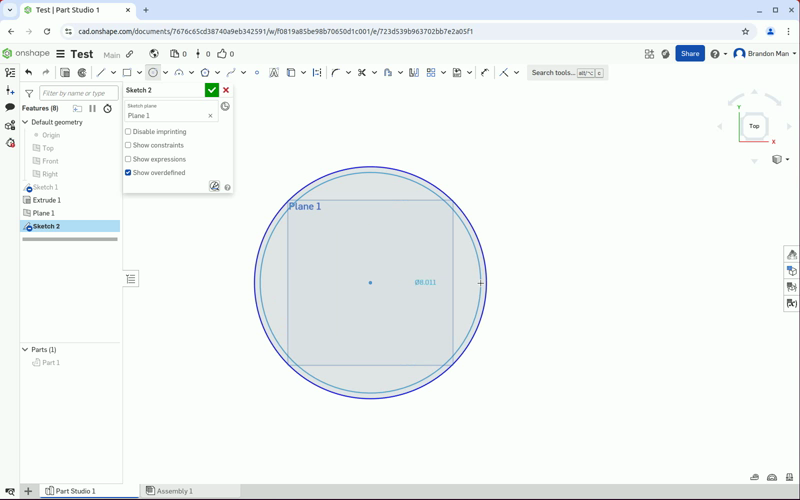
scroll(6)
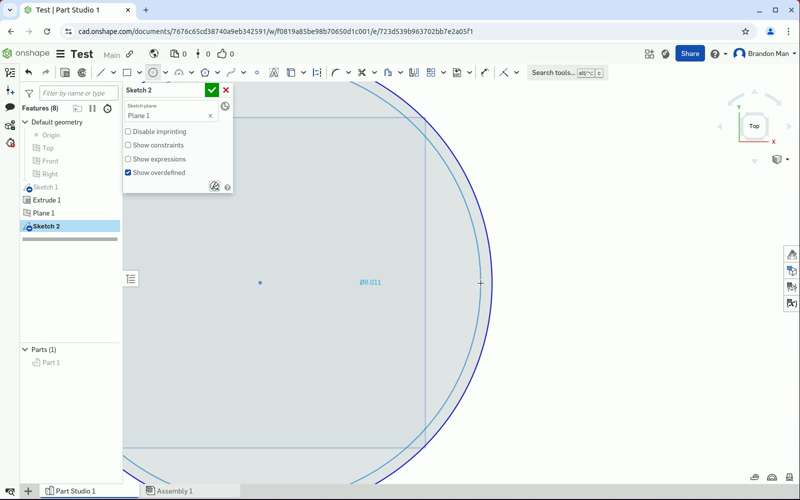
click(480, 282)
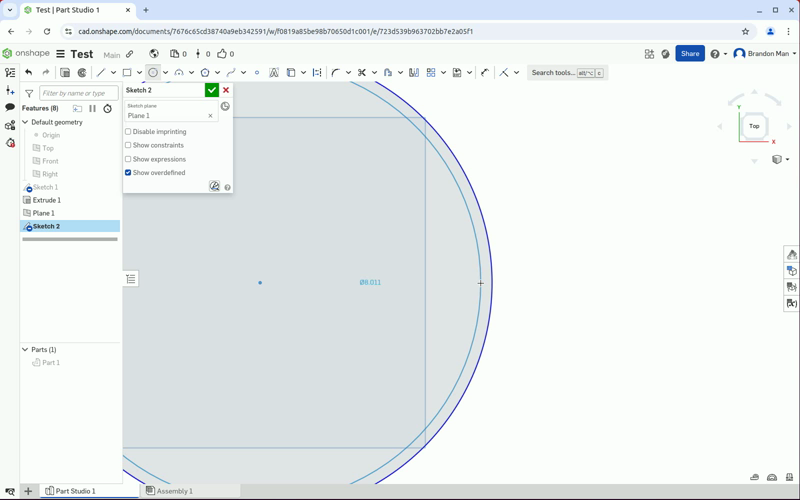
scroll(-6)
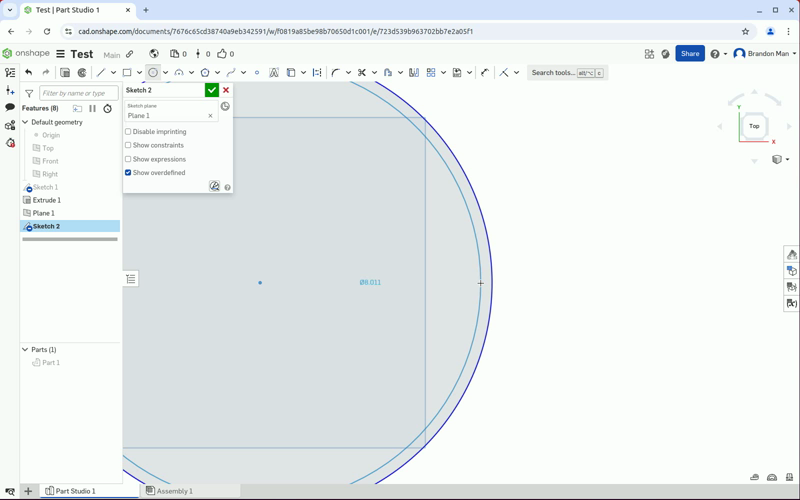
scroll(-6)
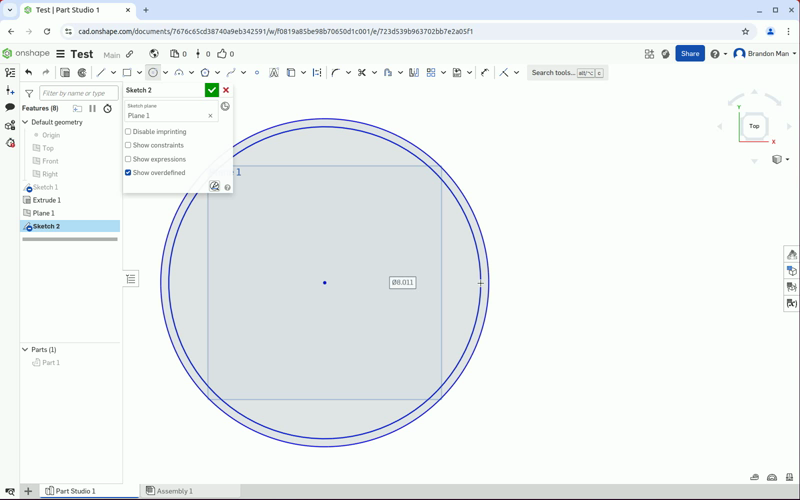
scroll(-6)
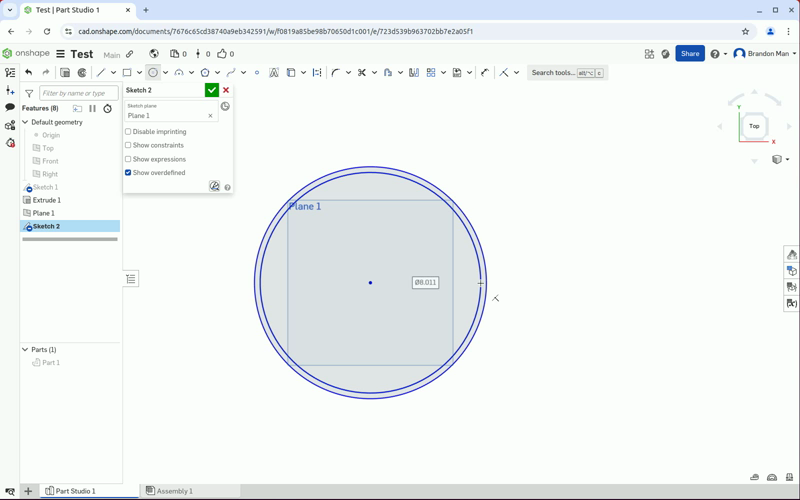
scroll(-6)
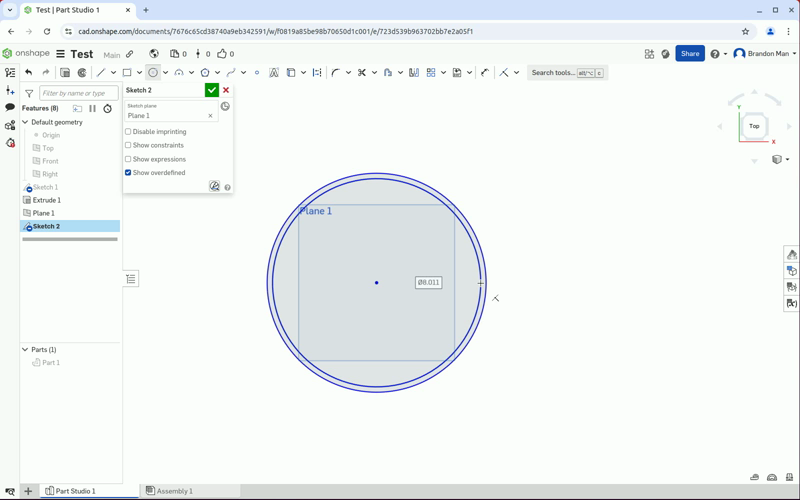
scroll(-6)
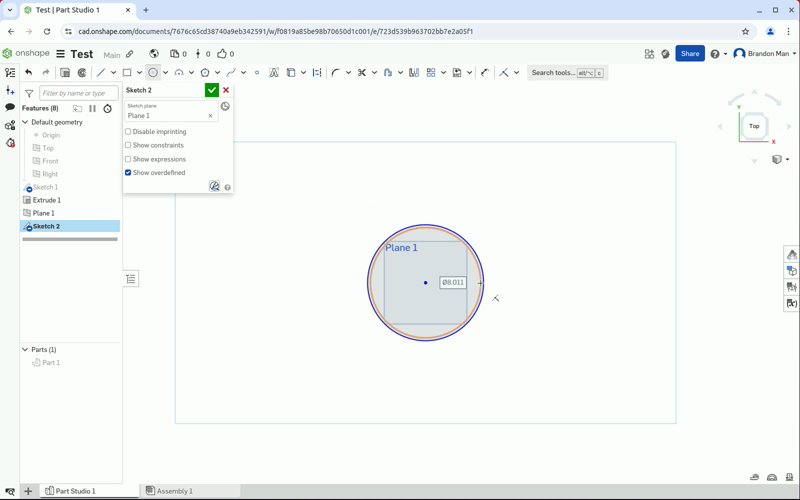
scroll(-6)
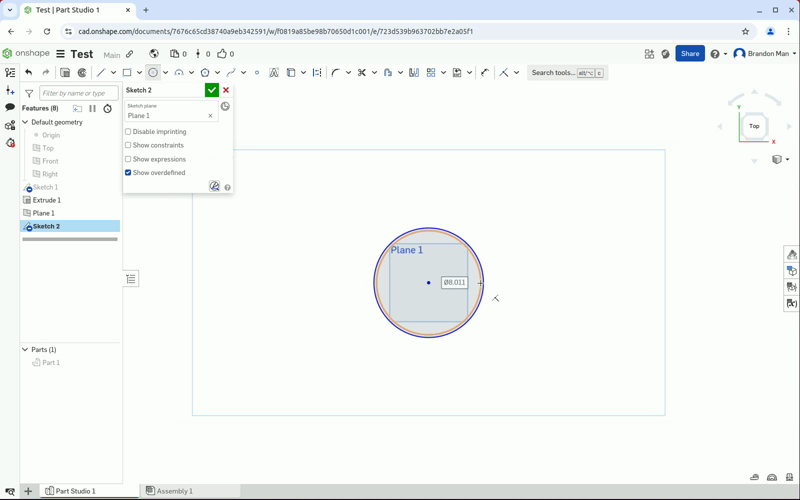
scroll(-6)
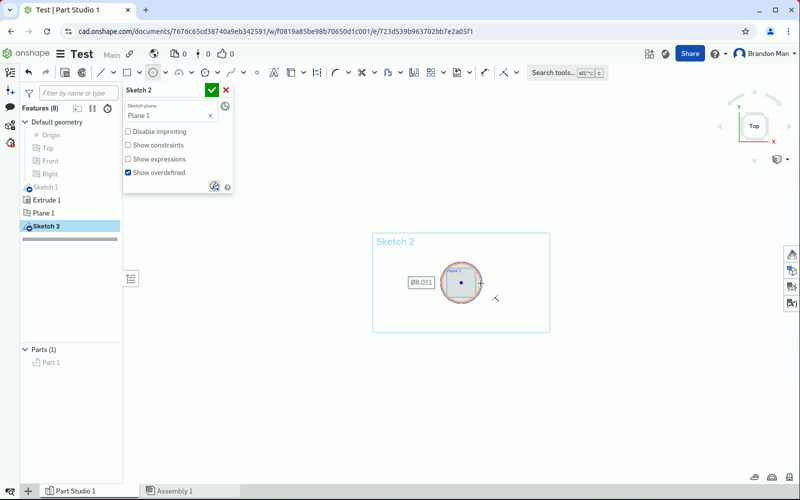
key(esc)
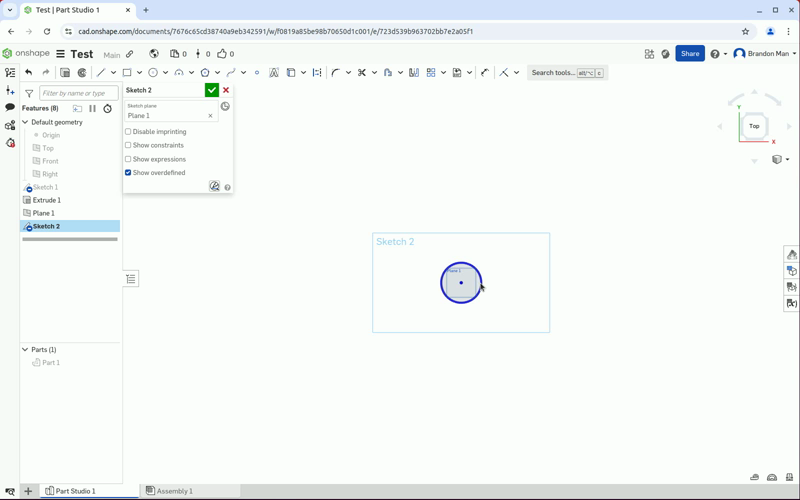
mouse_move(480, 277)
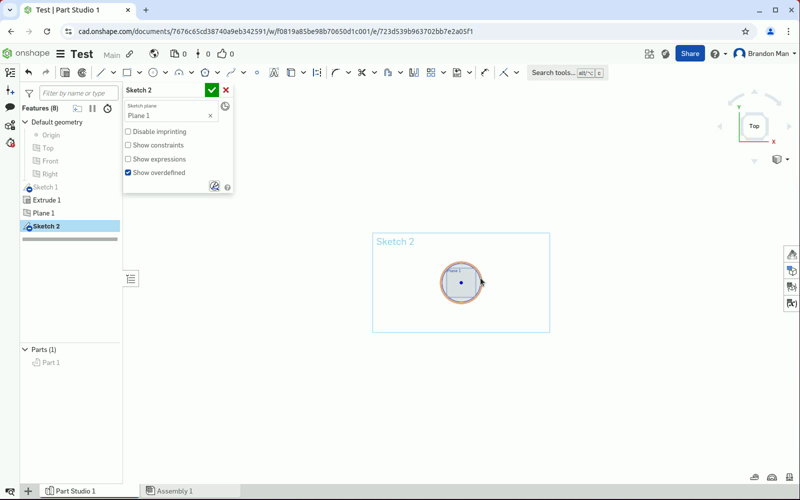
scroll(6)
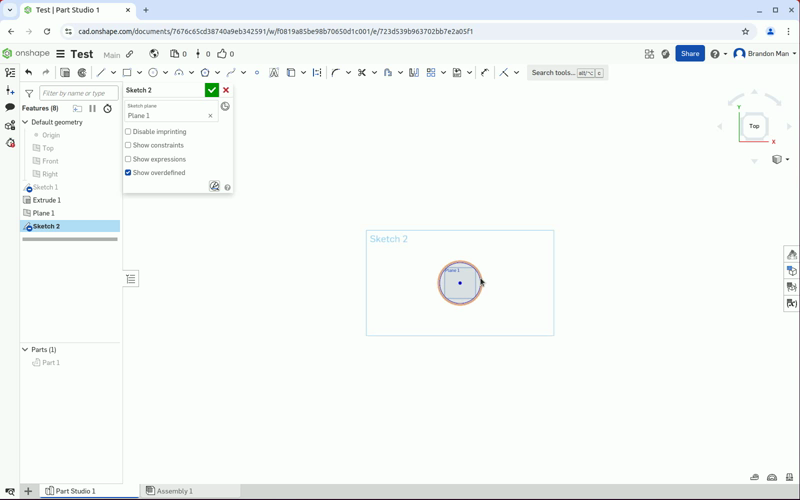
scroll(6)
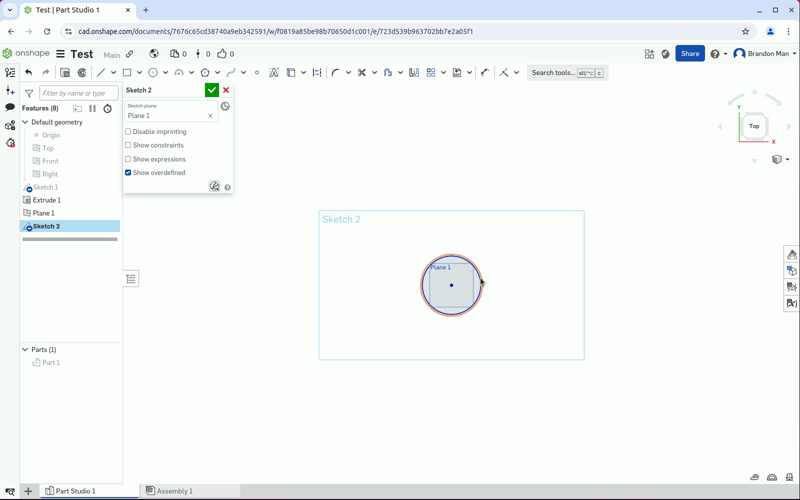
scroll(6)
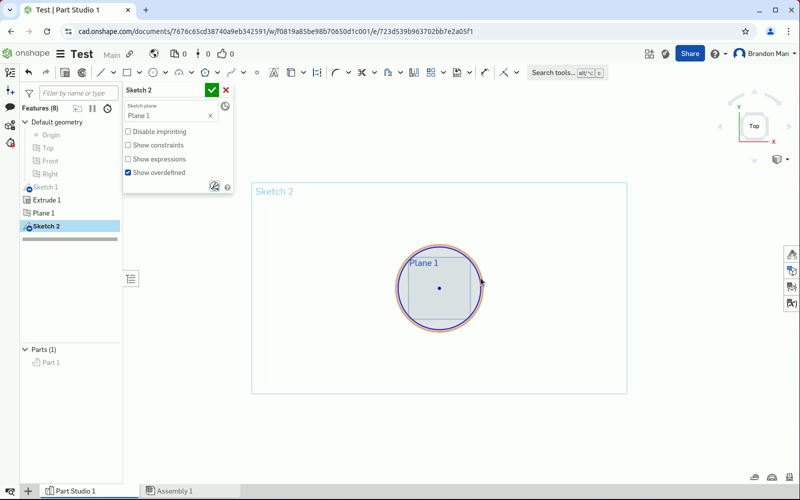
scroll(6)
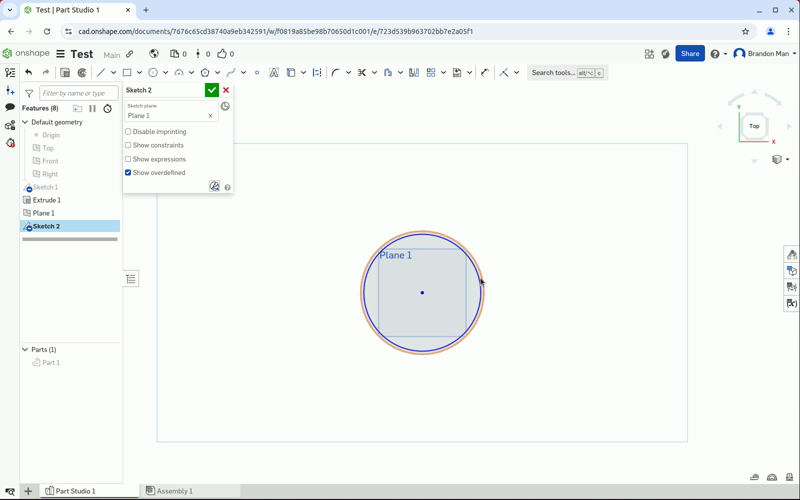
scroll(6)
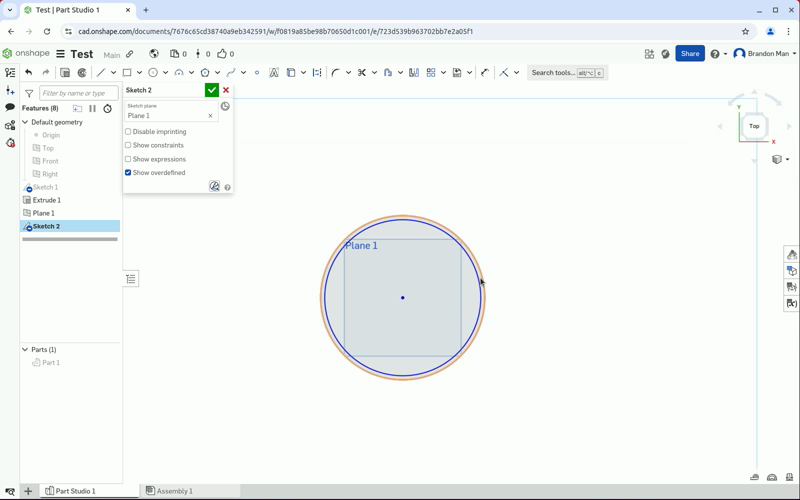
scroll(6)
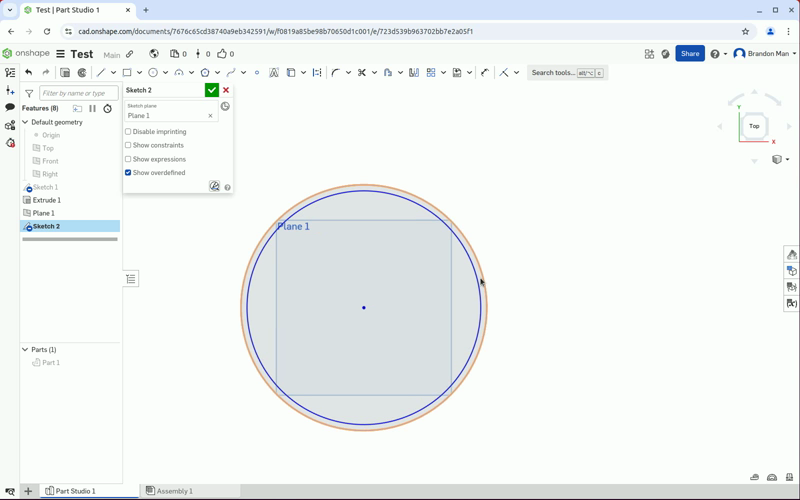
scroll(6)
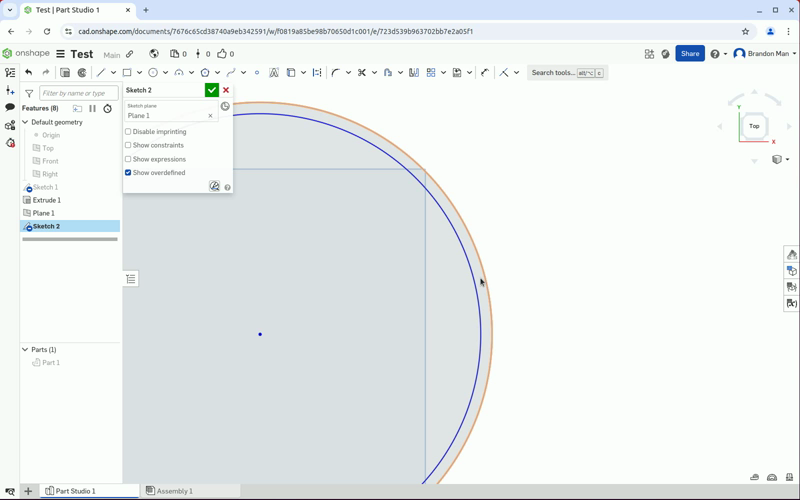
click(480, 277)
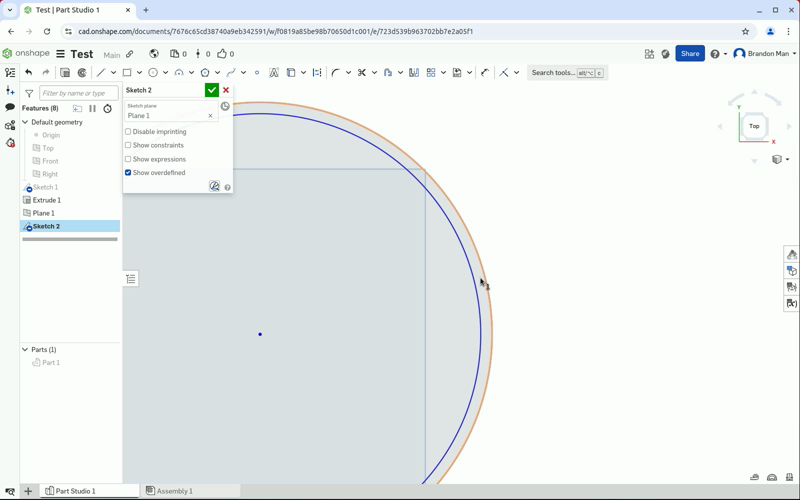
scroll(-6)
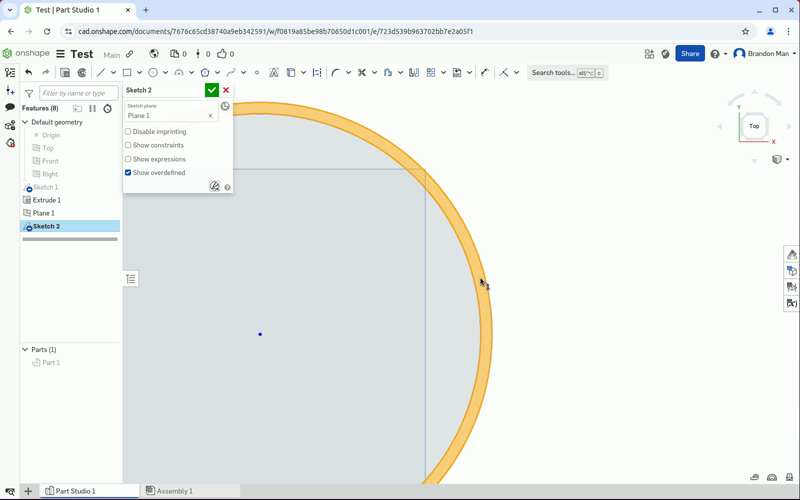
scroll(-6)
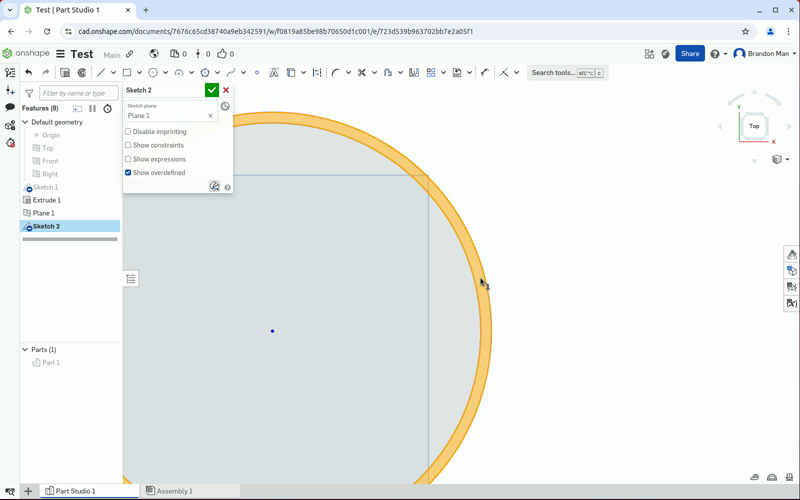
scroll(-6)
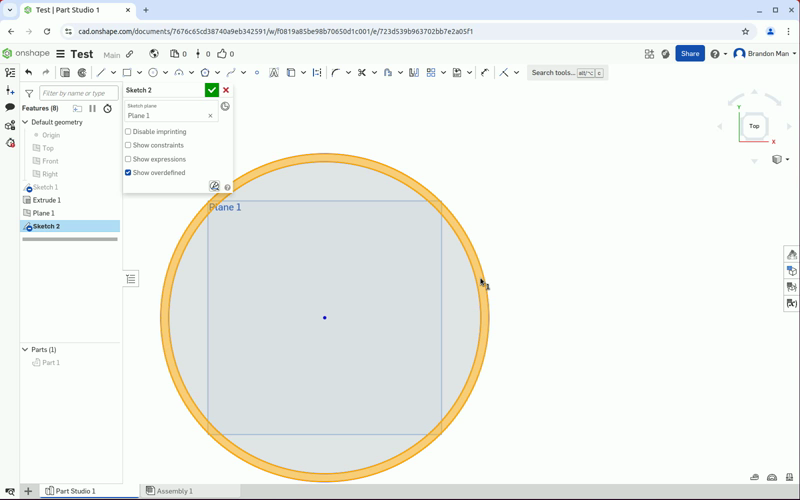
scroll(-6)
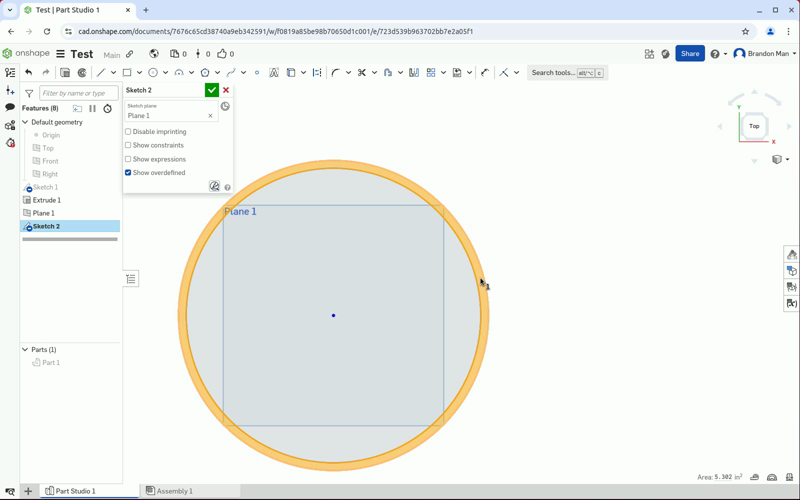
scroll(-6)
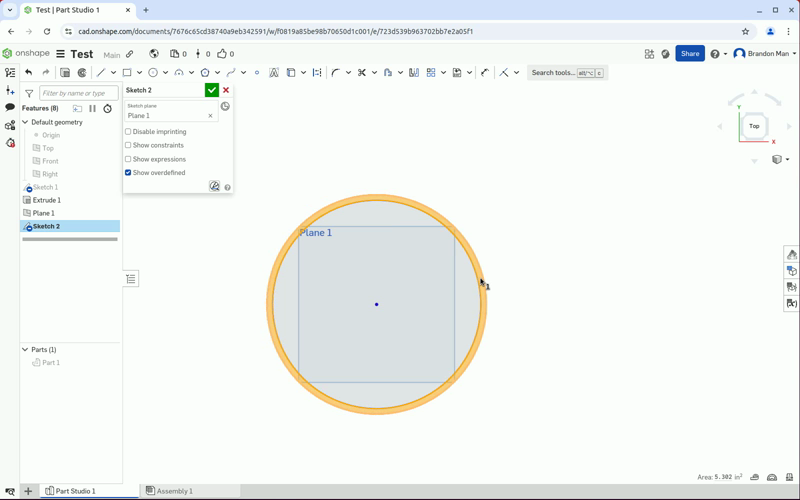
scroll(-6)
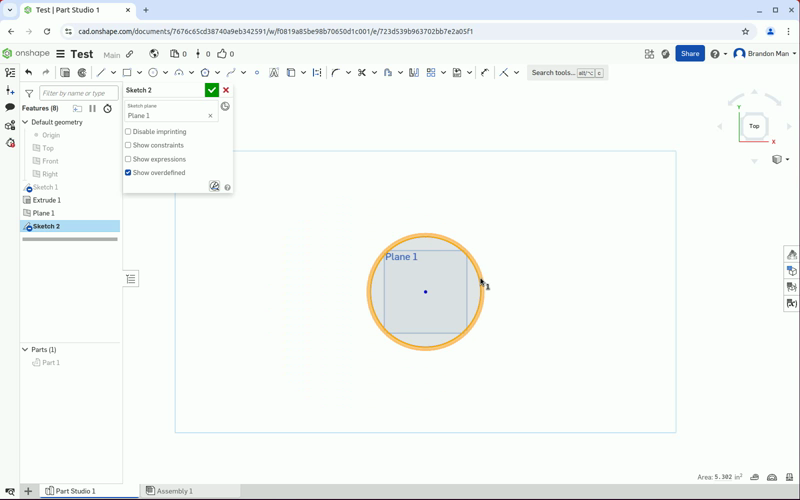
scroll(-6)
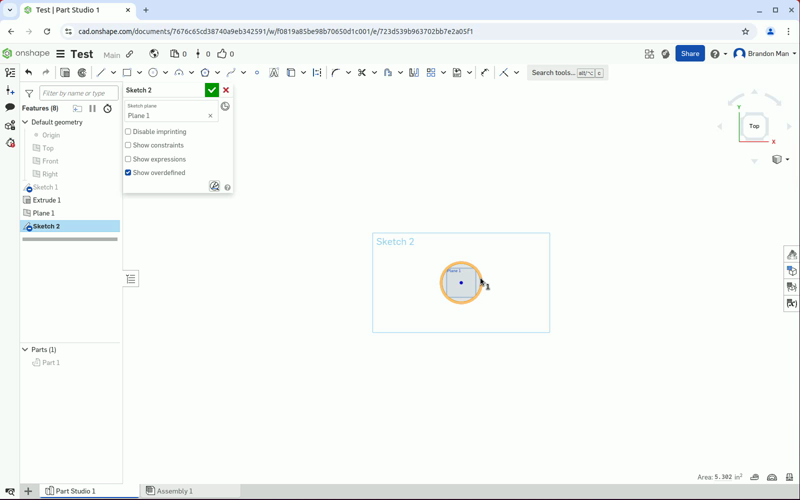
mouse_move(73, 352)
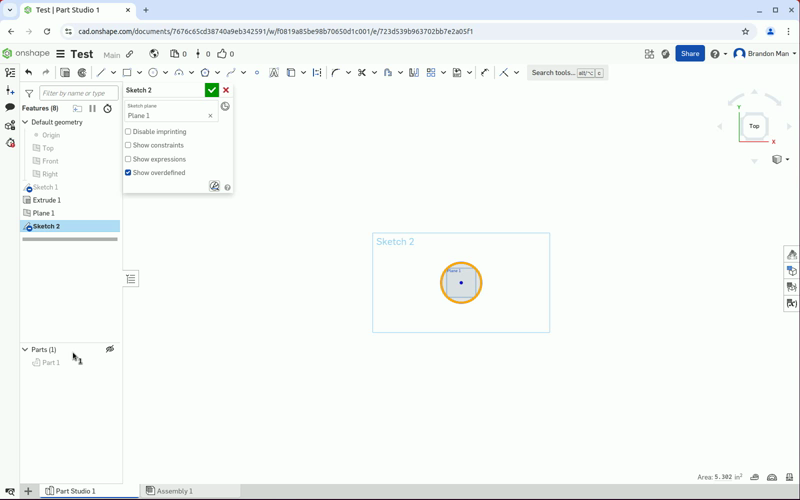
key(shift+y)
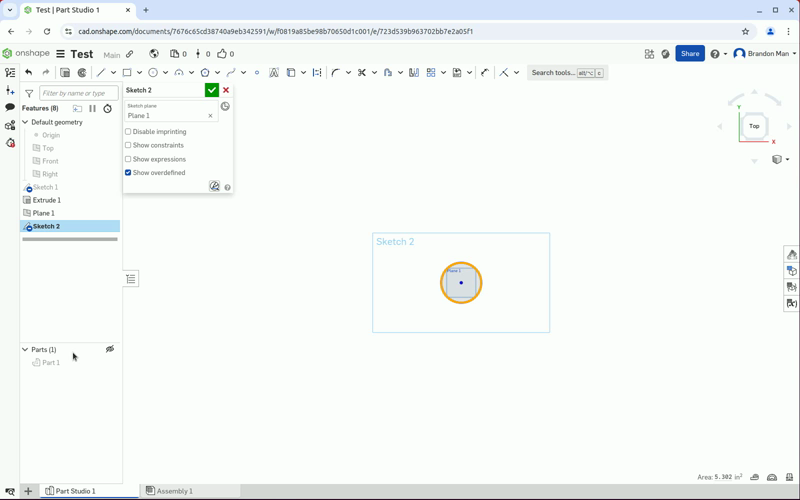
key(shift+e)
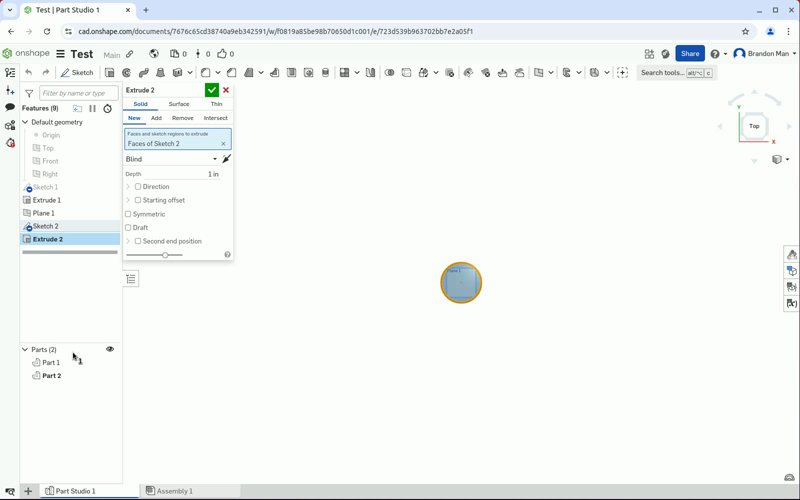
mouse_move(143, 106)
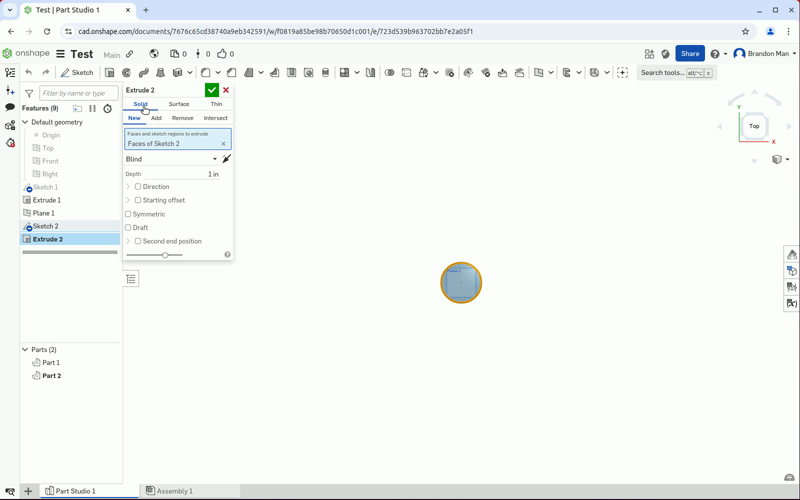
click(143, 106)
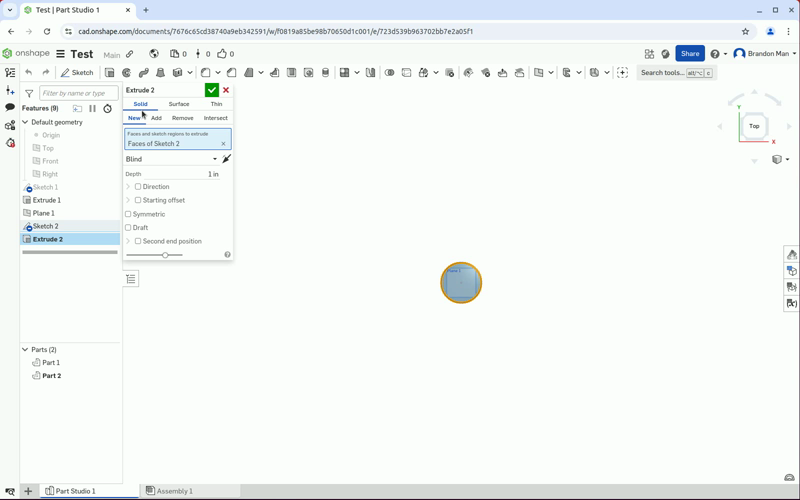
mouse_move(137, 120)
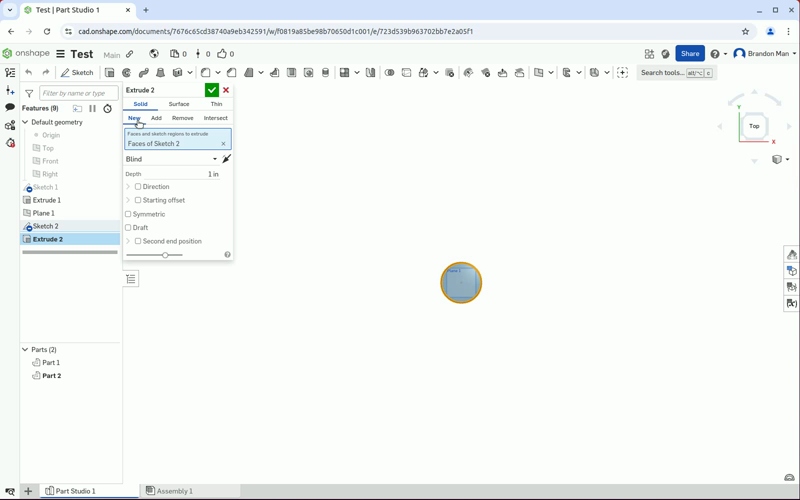
click(137, 120)
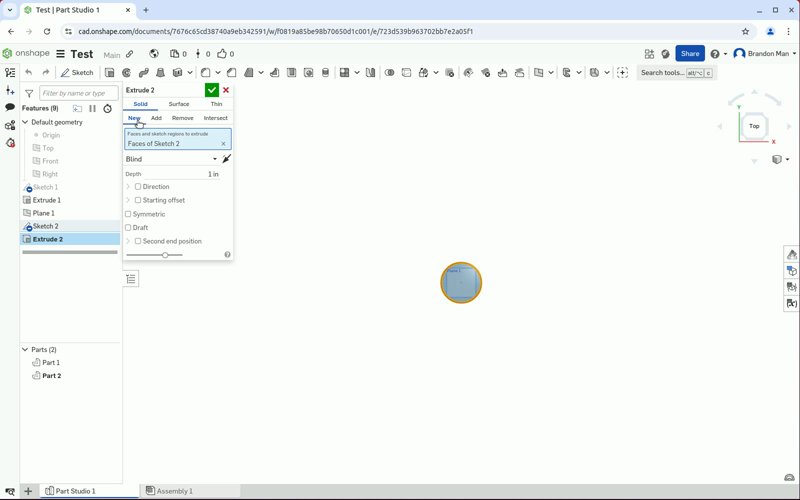
key(tab, 4)
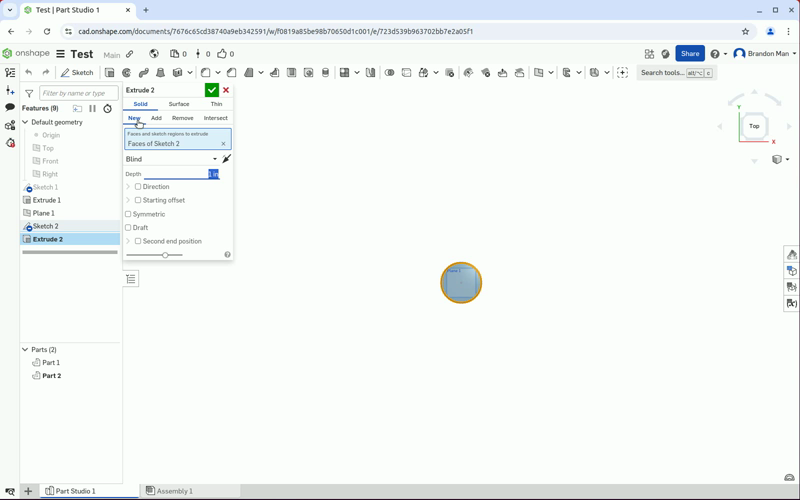
text(22.627)
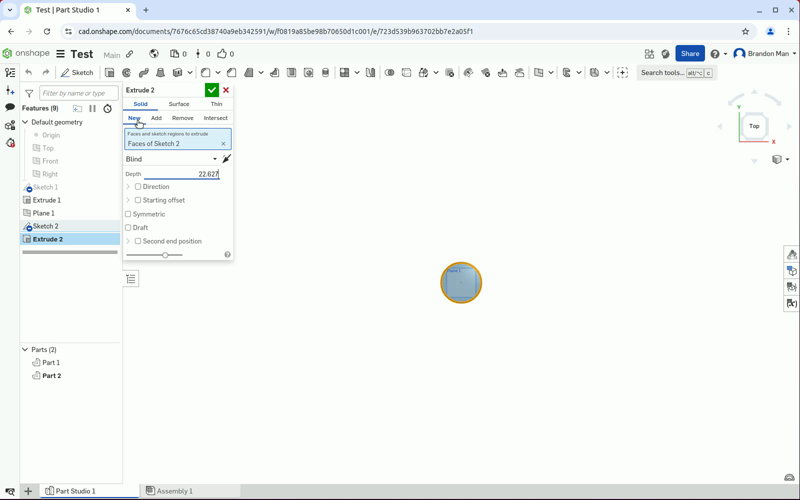
key(enter)
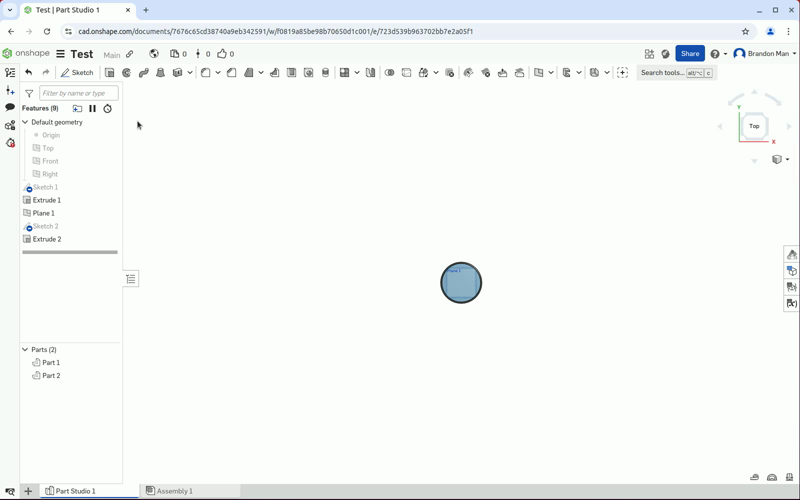
key(shift+h)
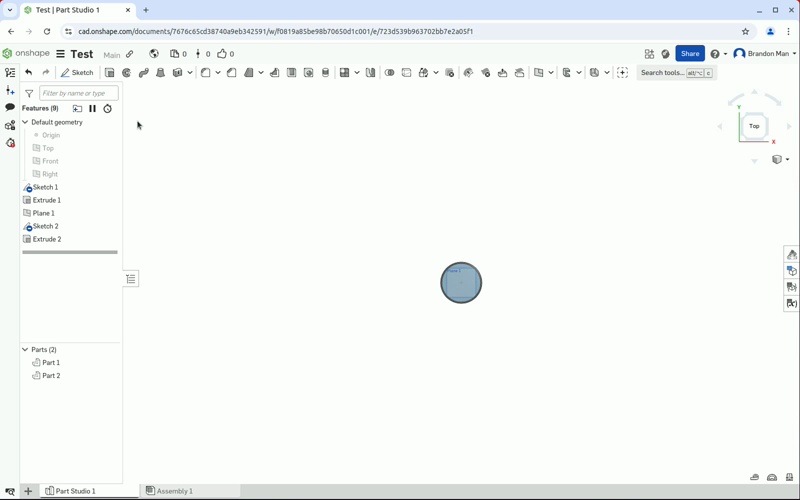
key(shift+h)
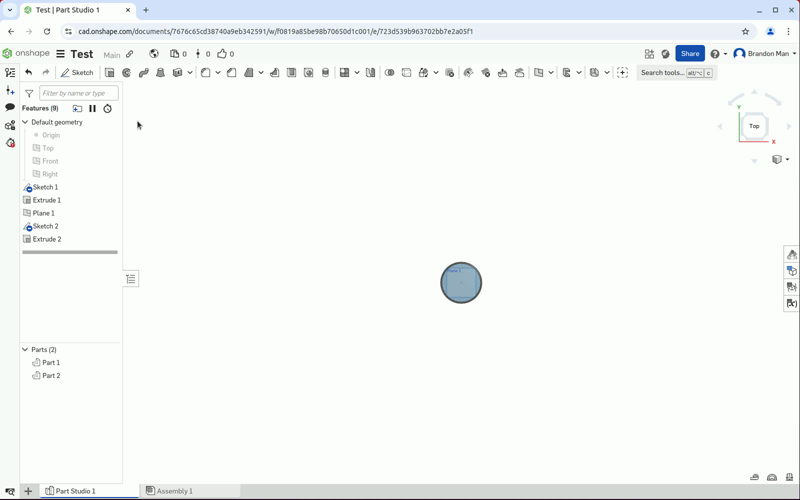
key(shift+7)
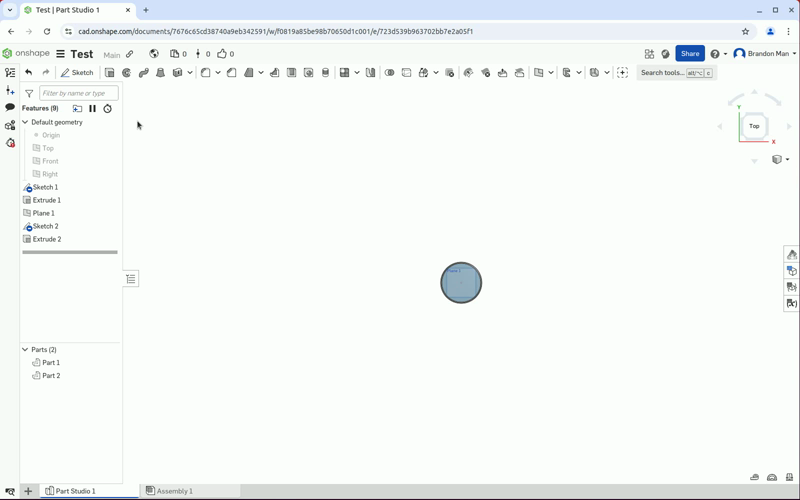
key(up, 3)
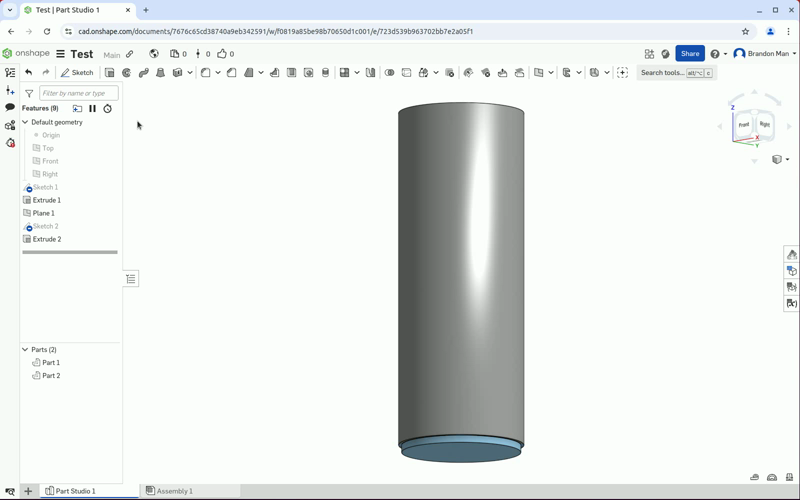
key(left, 3)
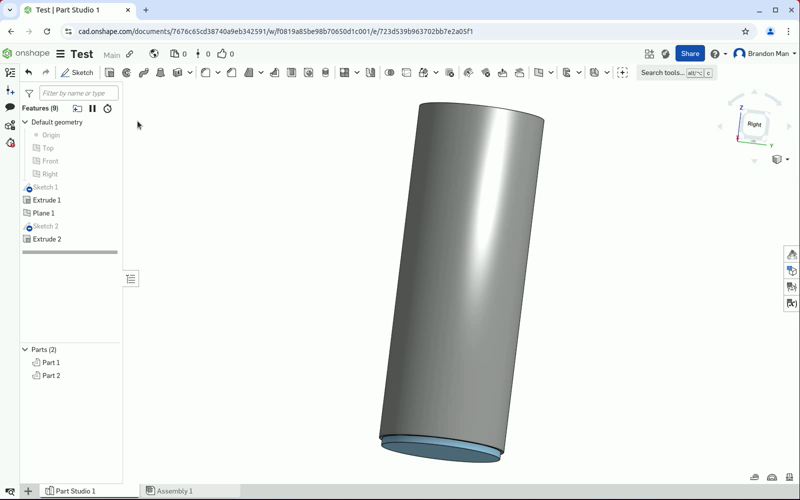
key(right, 3)
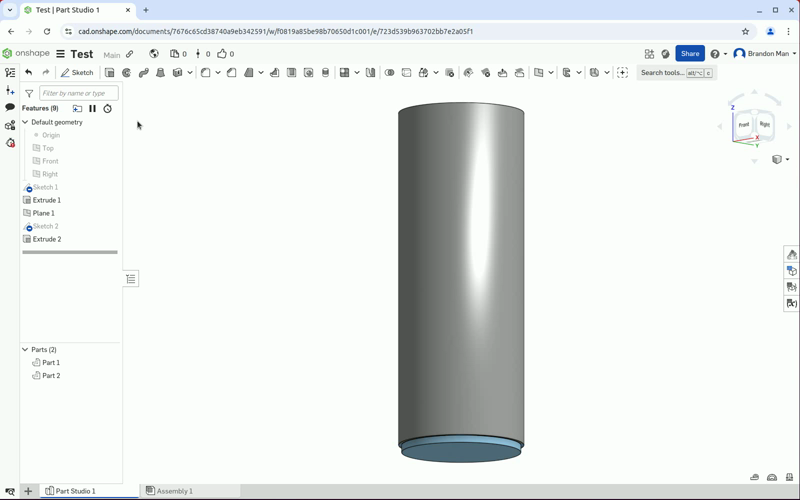
key(down, 3)
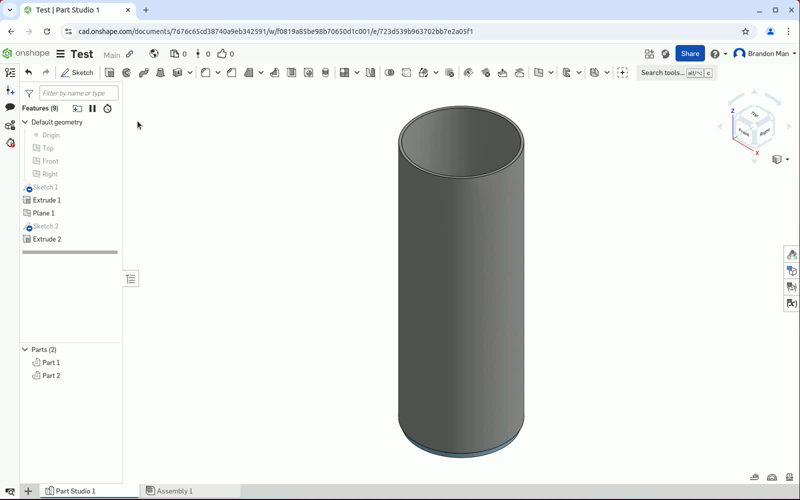
mouse_move(73, 189)
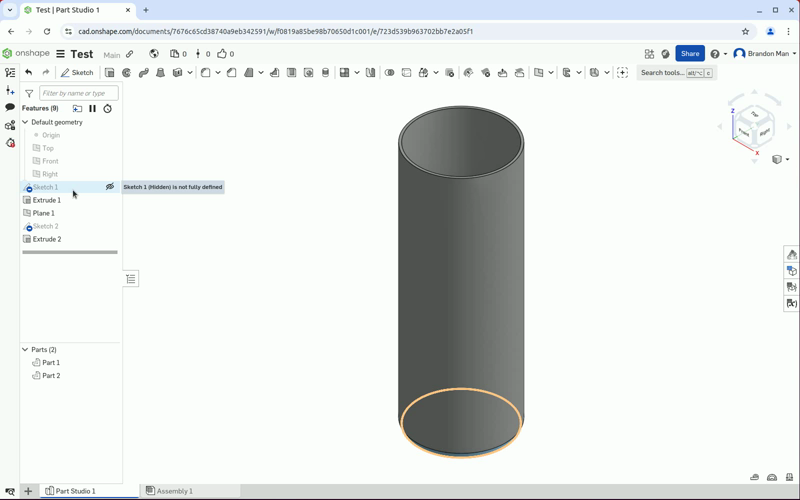
click(73, 189)